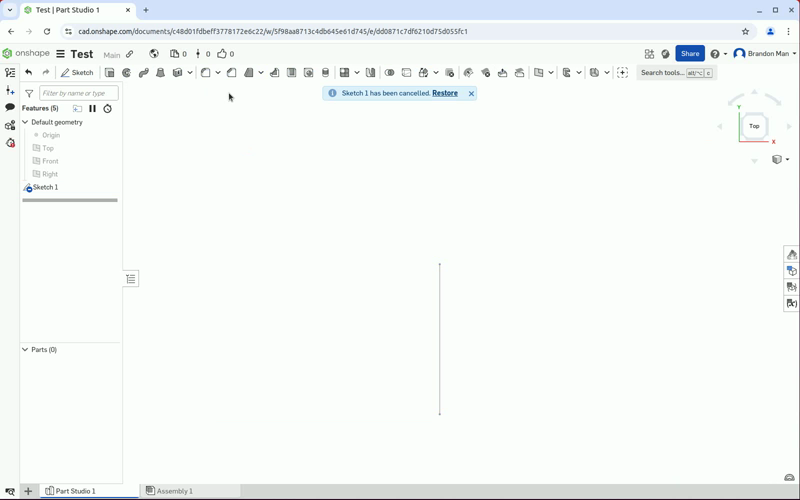
key(shift+h)
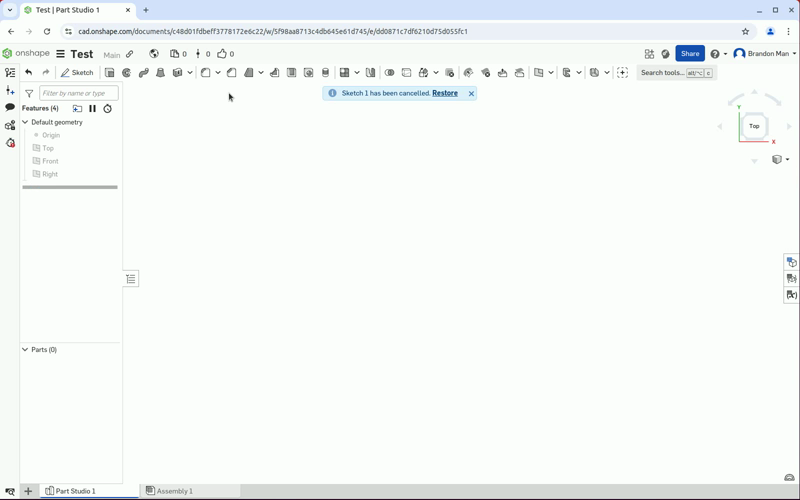
mouse_move(73, 352)
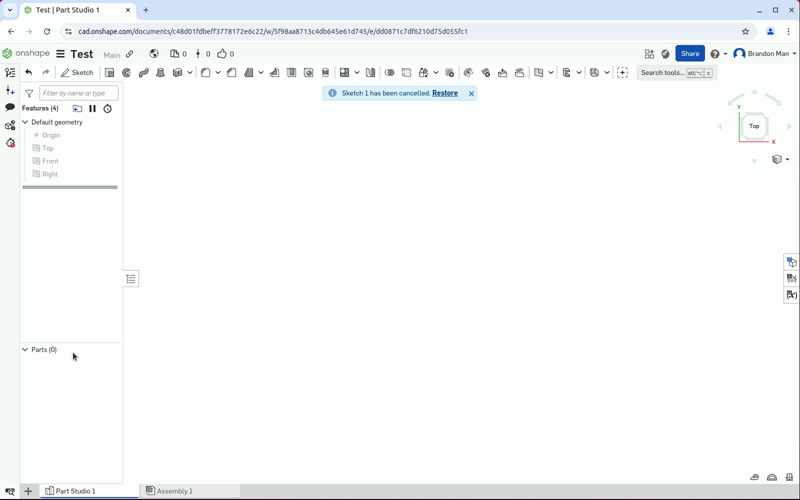
key(y)
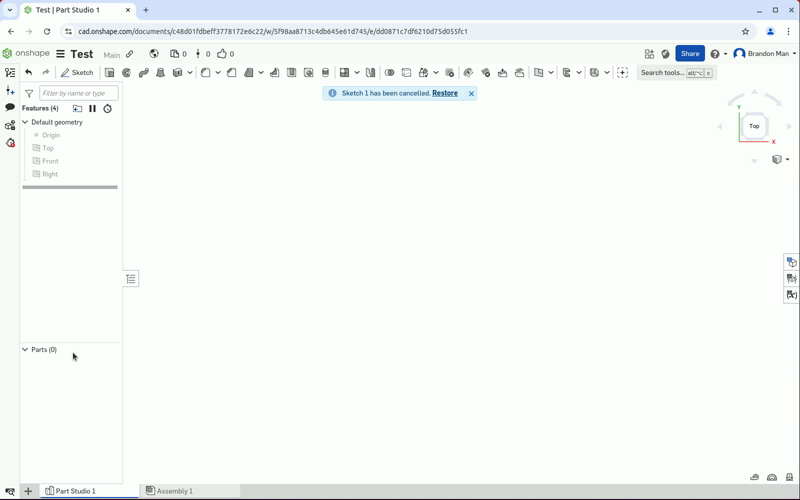
key(shift+p)
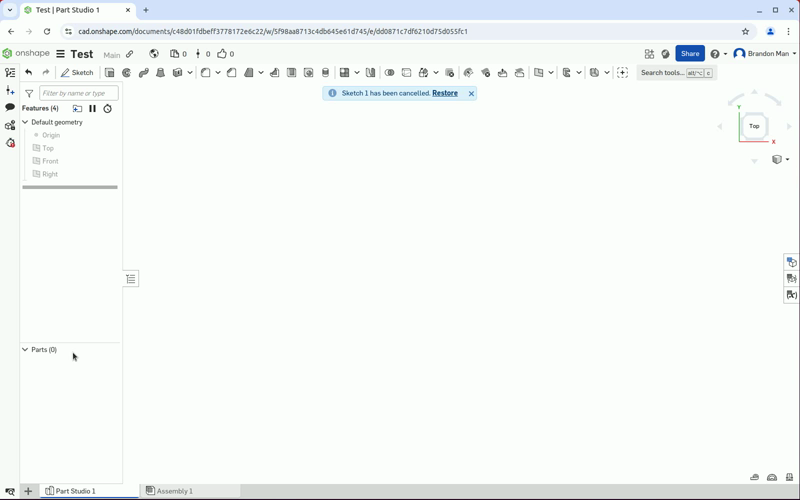
key(space)
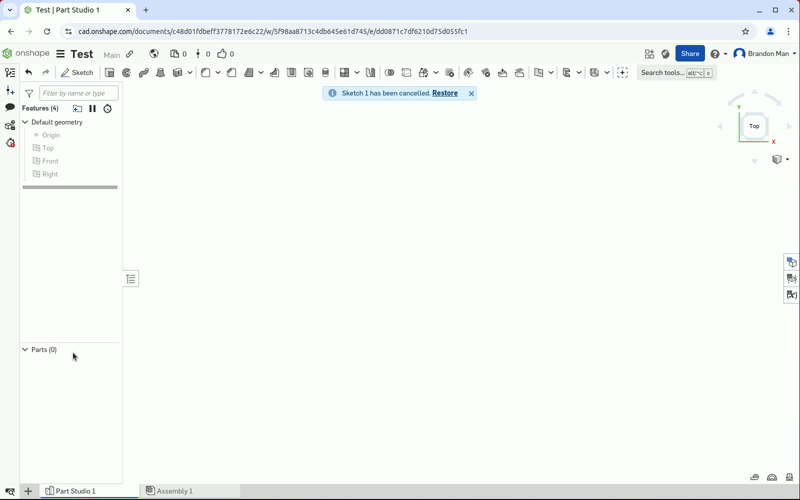
key_down(shift)
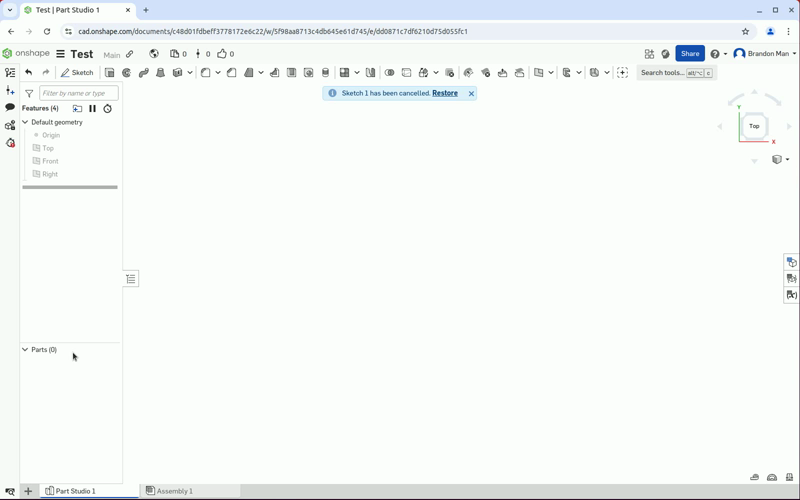
key(up)
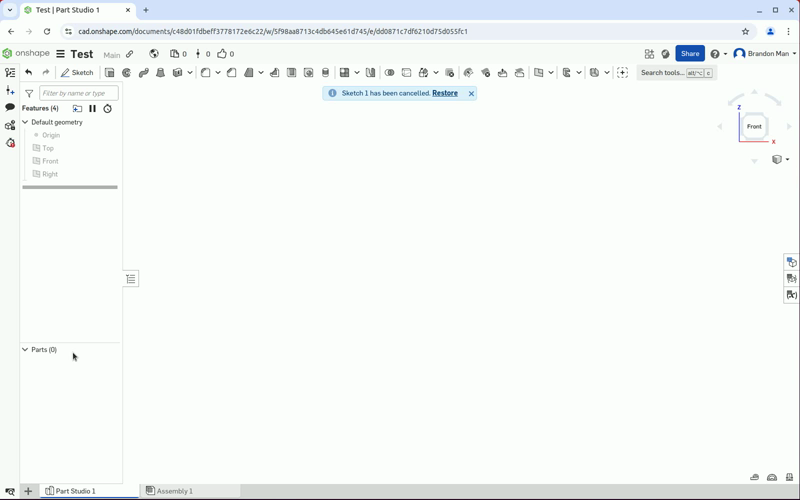
key_up(shift)
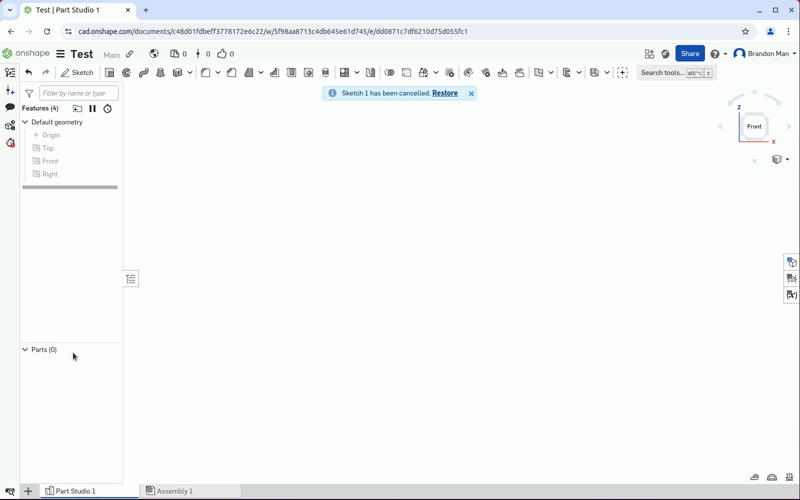
mouse_move(73, 352)
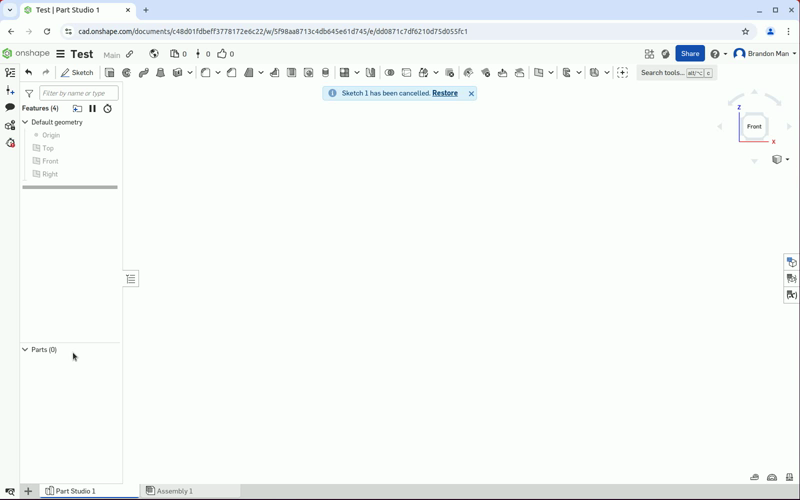
key(shift+y)
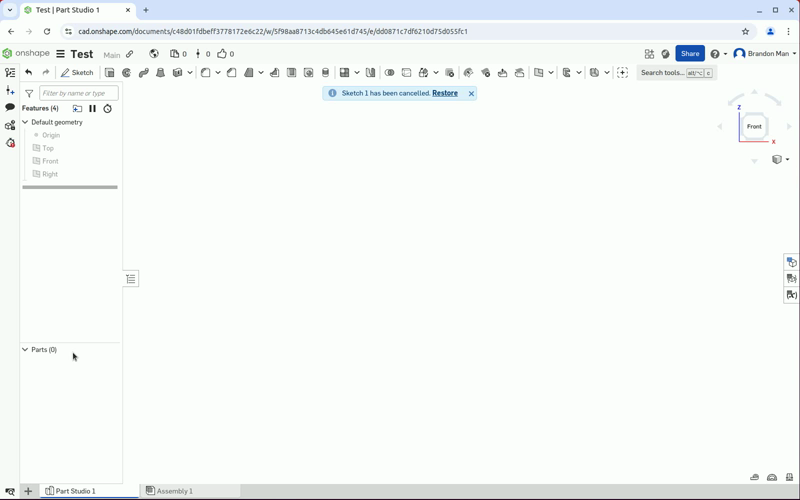
key(shift+s)
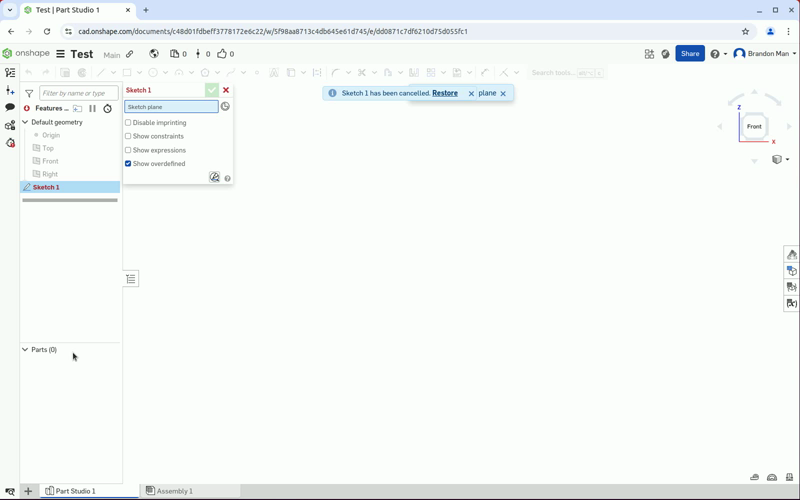
mouse_move(73, 163)
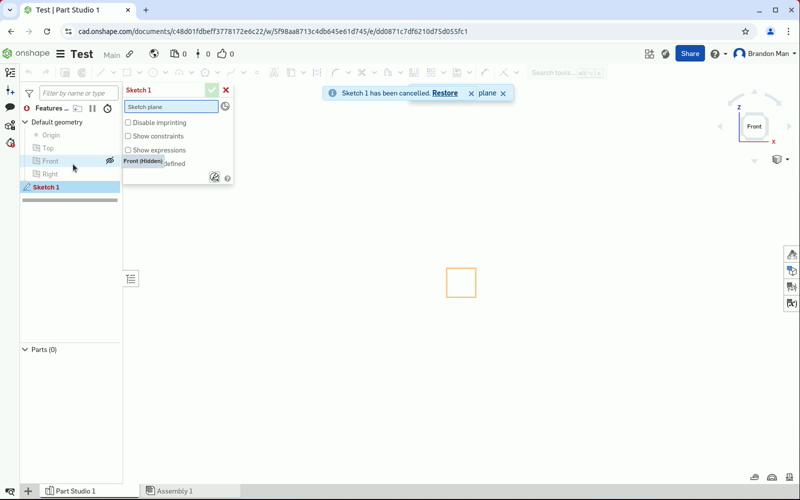
click(73, 163)
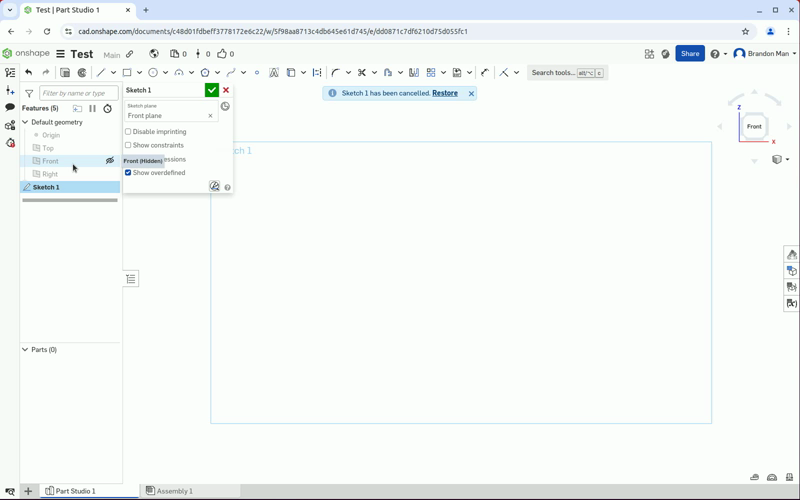
mouse_move(73, 352)
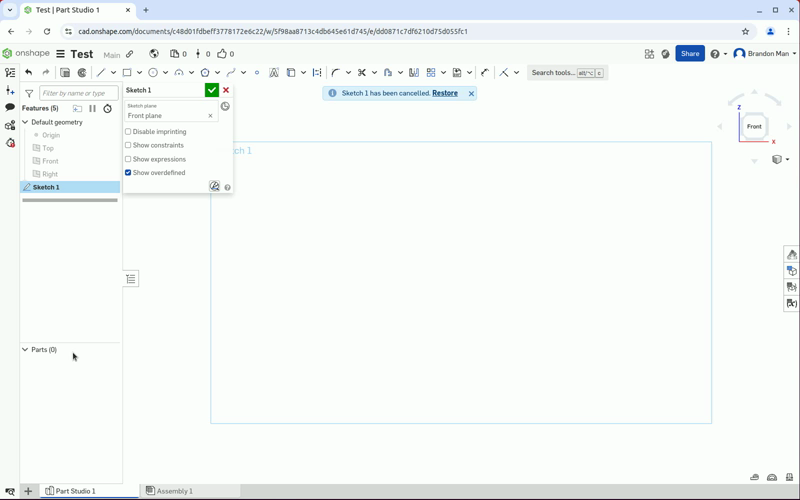
key(y)
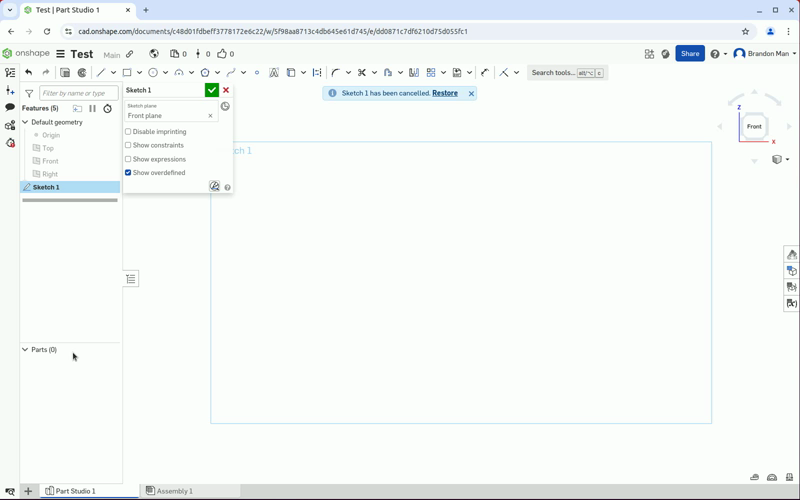
key(c)
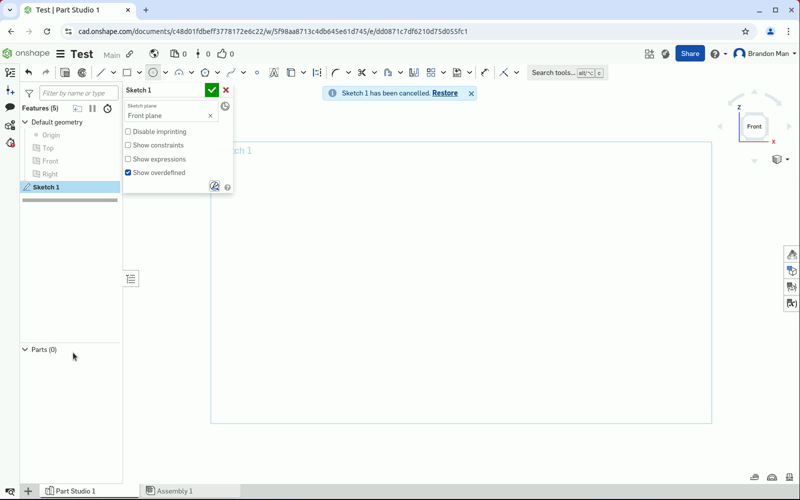
key_down(shift)
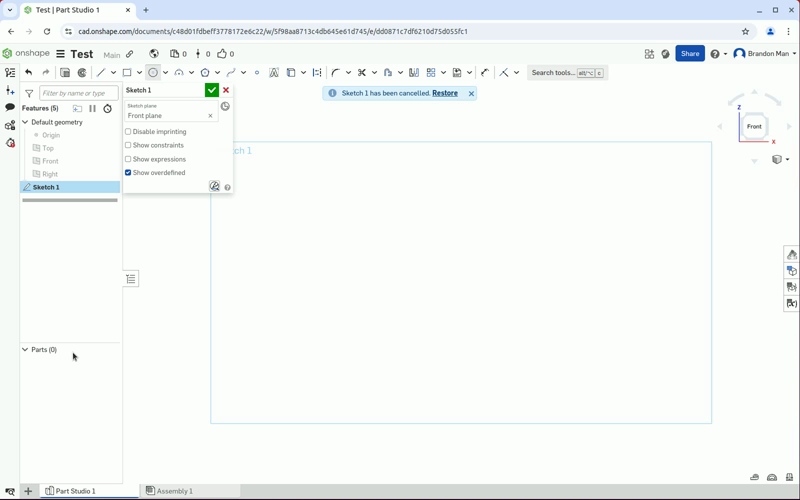
mouse_move(461, 282)
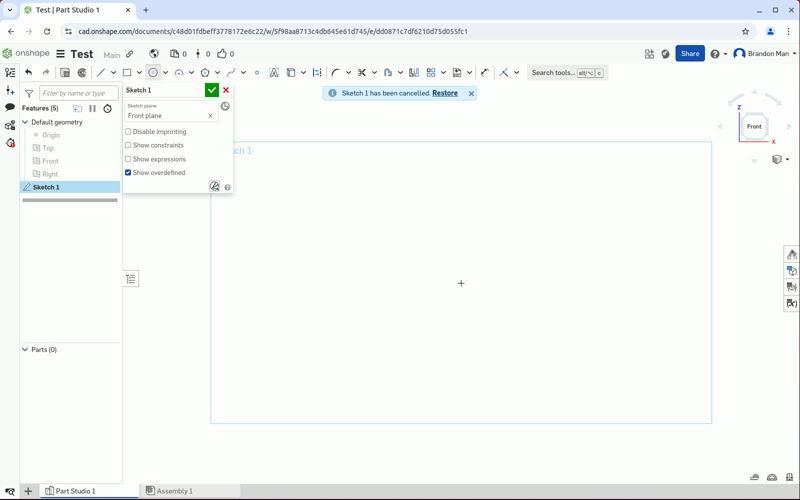
click(461, 282)
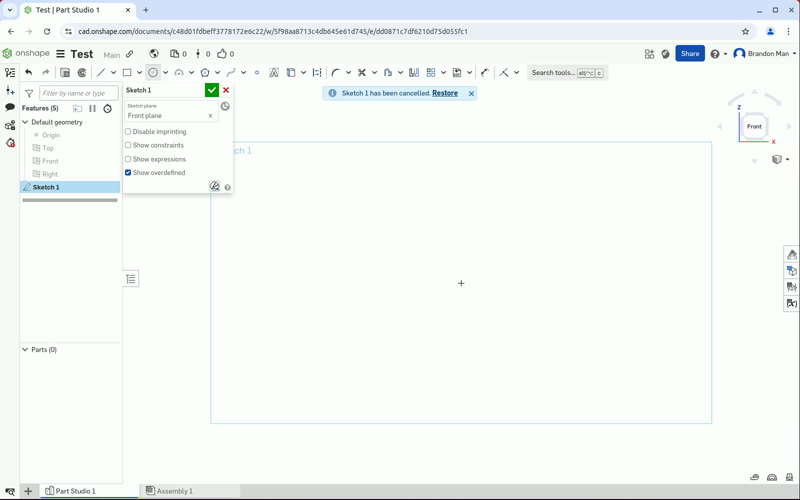
key_up(shift)
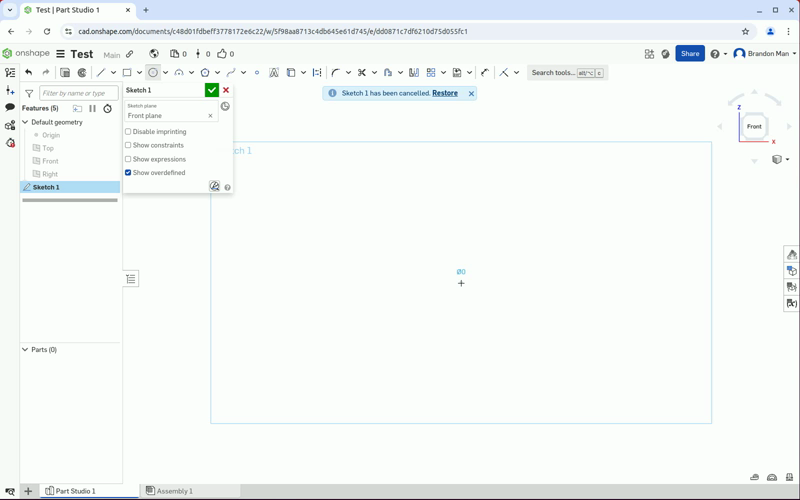
mouse_move(537, 282)
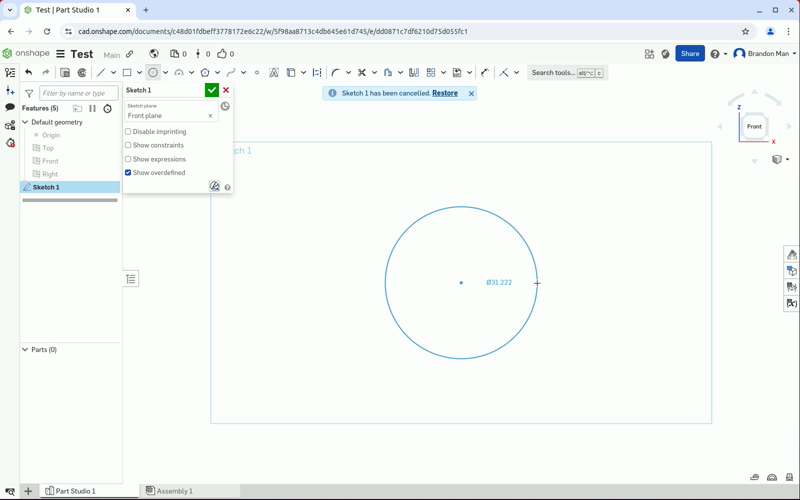
click(537, 282)
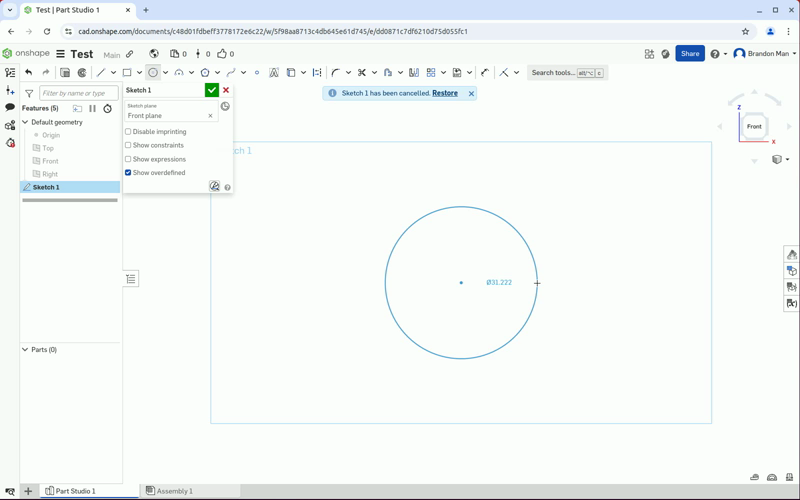
key(esc)
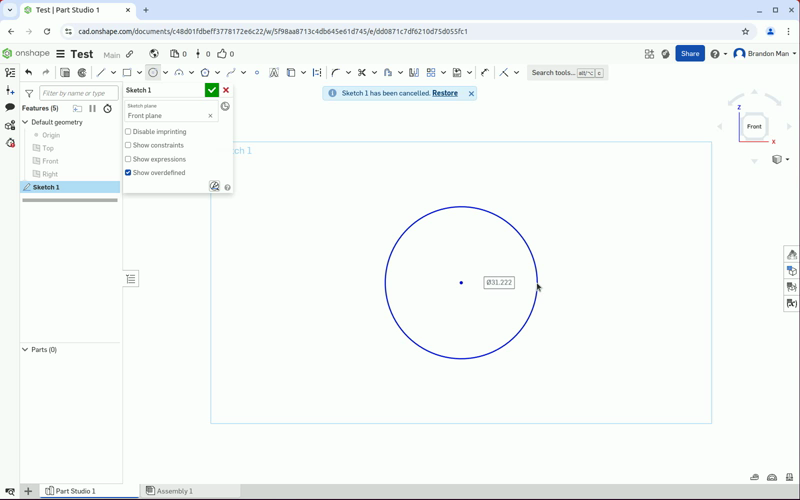
key(c)
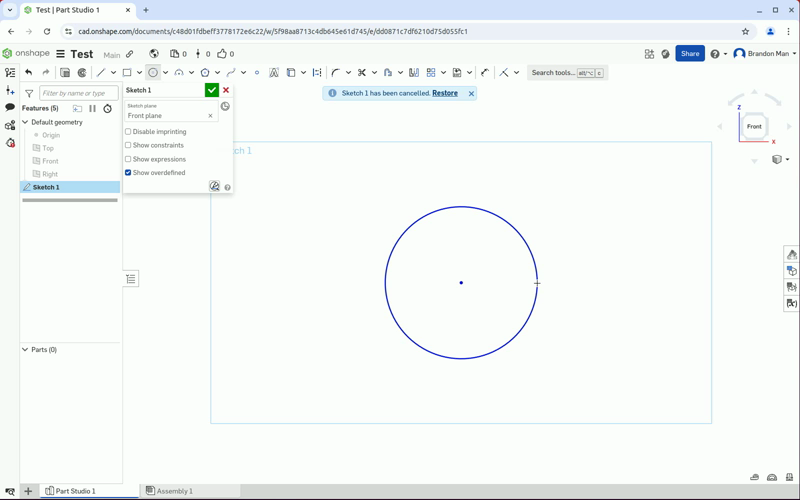
key_down(shift)
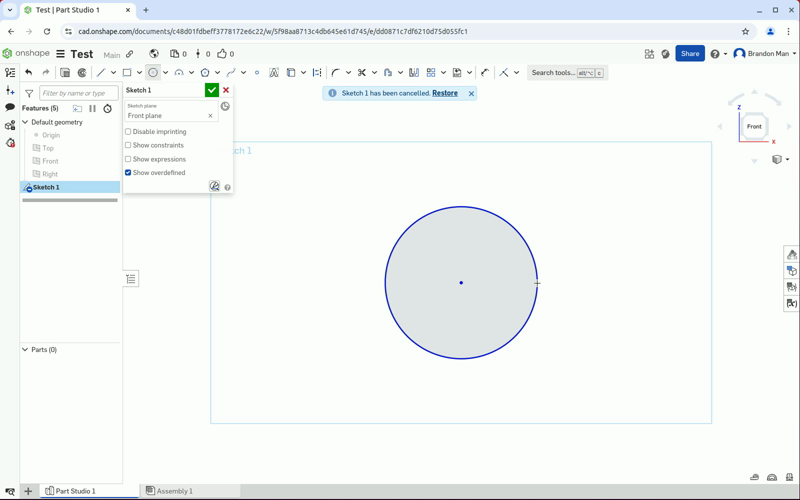
mouse_move(461, 282)
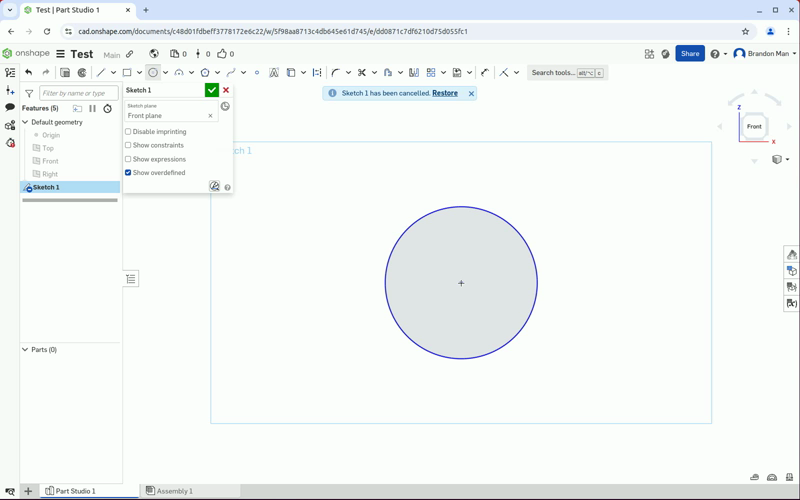
click(461, 282)
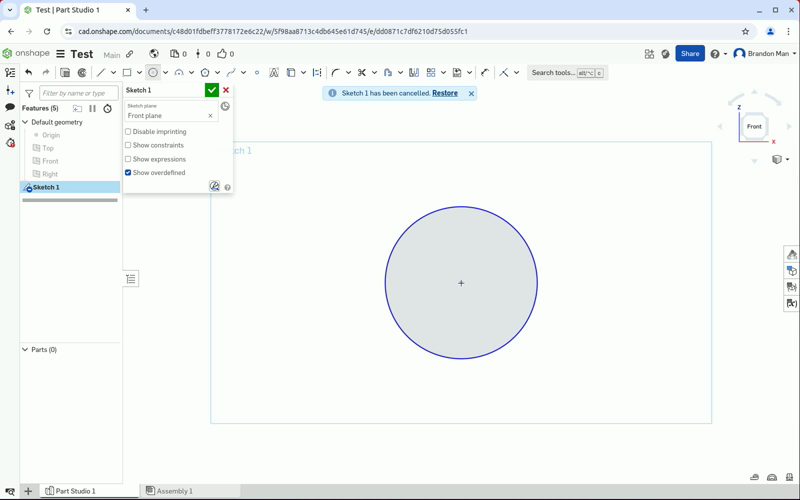
key_up(shift)
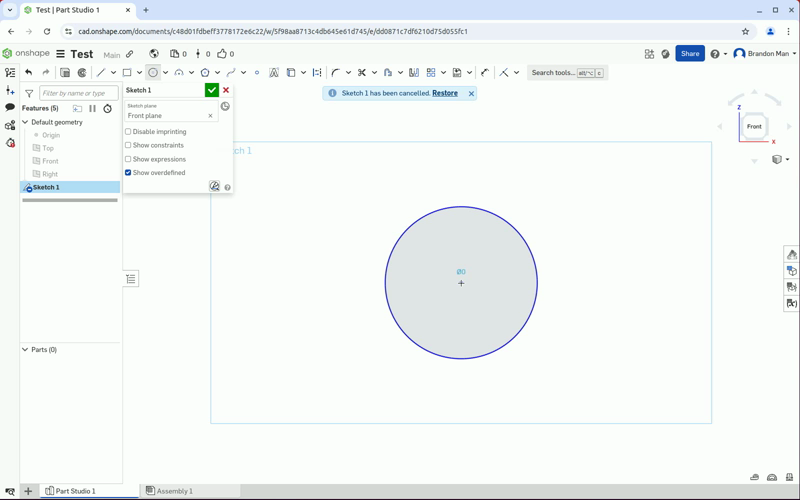
mouse_move(489, 282)
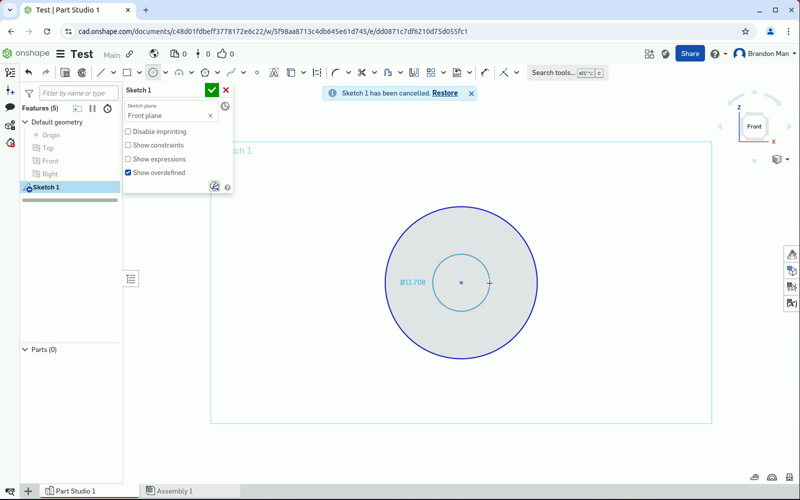
click(489, 282)
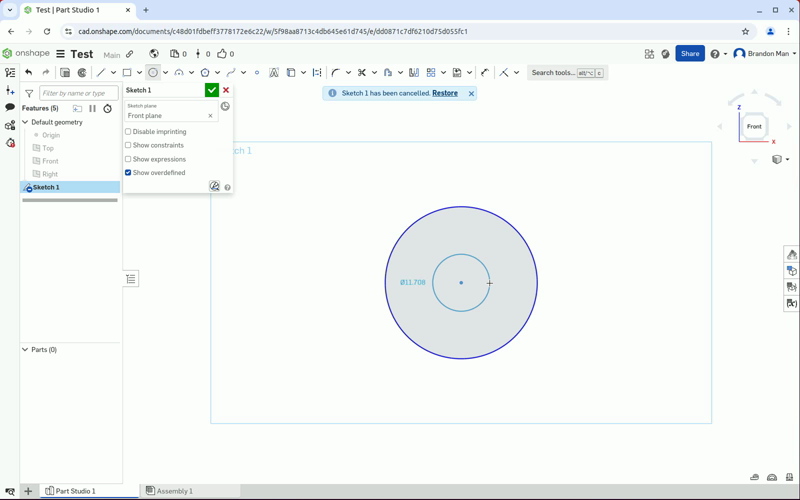
key(esc)
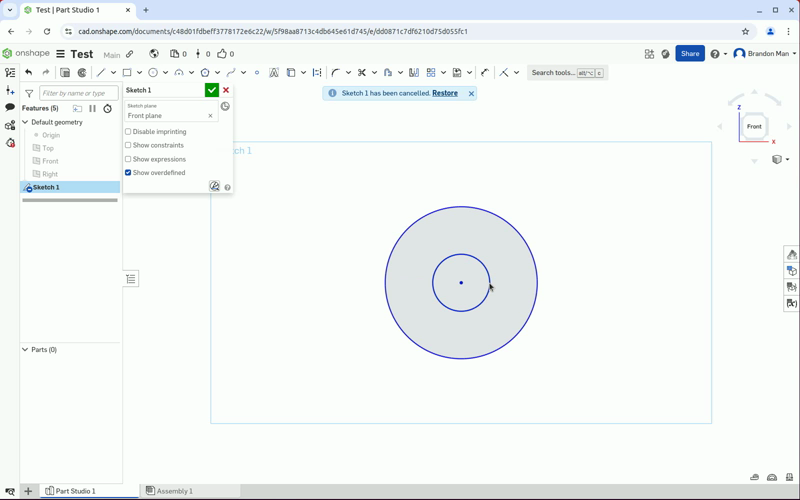
mouse_move(523, 291)
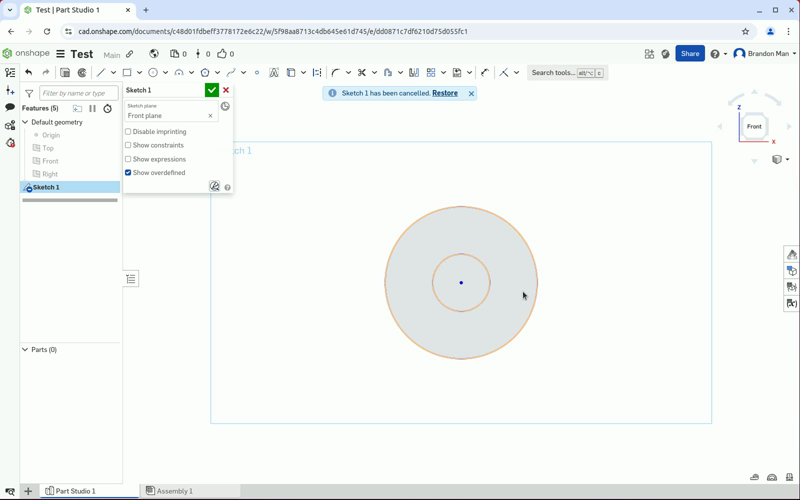
click(523, 291)
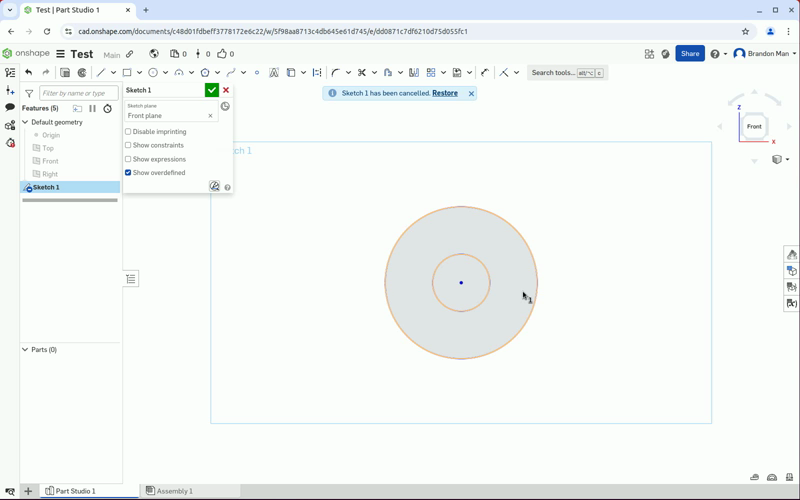
mouse_move(73, 352)
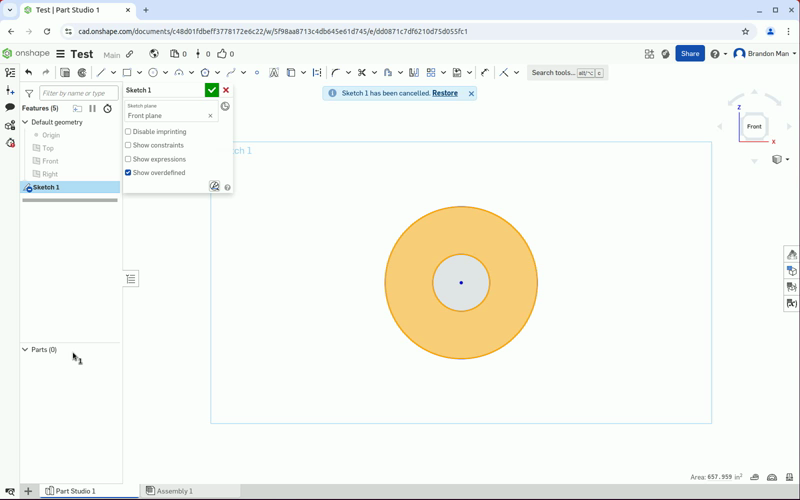
key(shift+y)
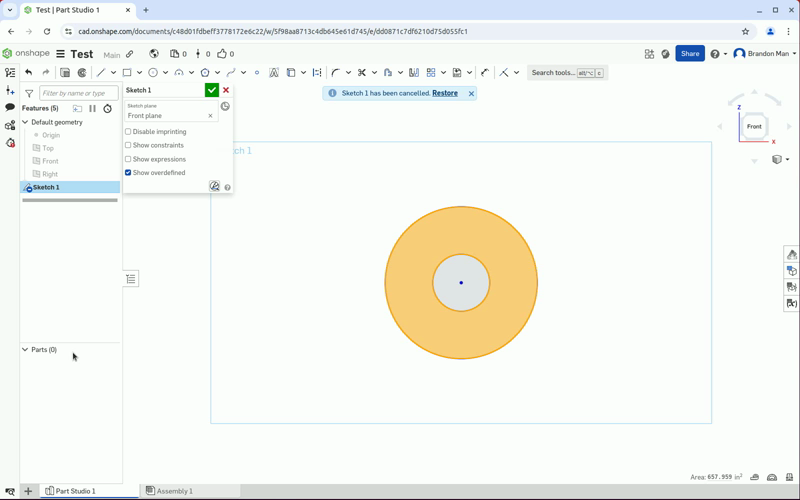
key(shift+e)
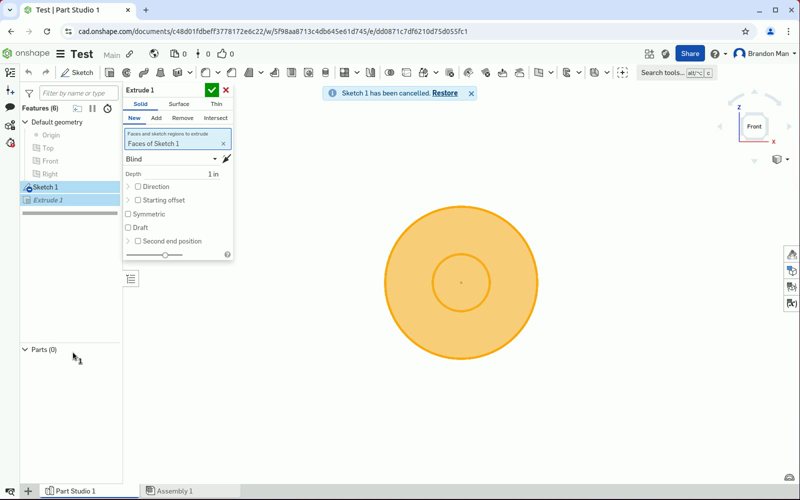
mouse_move(143, 106)
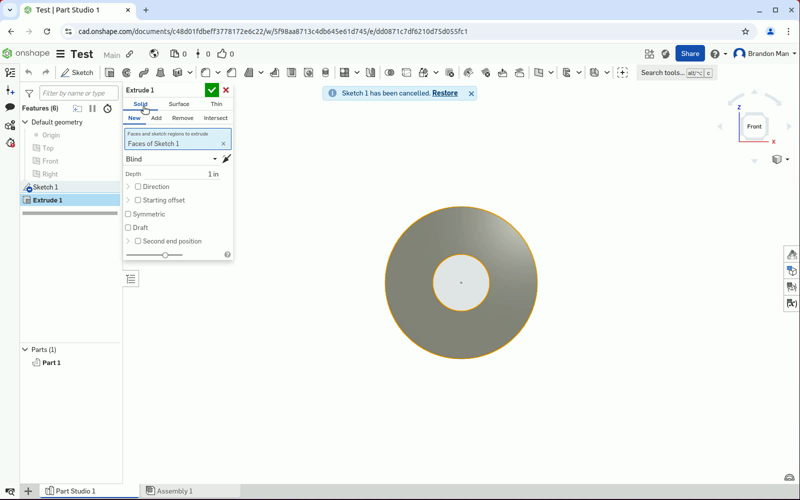
click(143, 106)
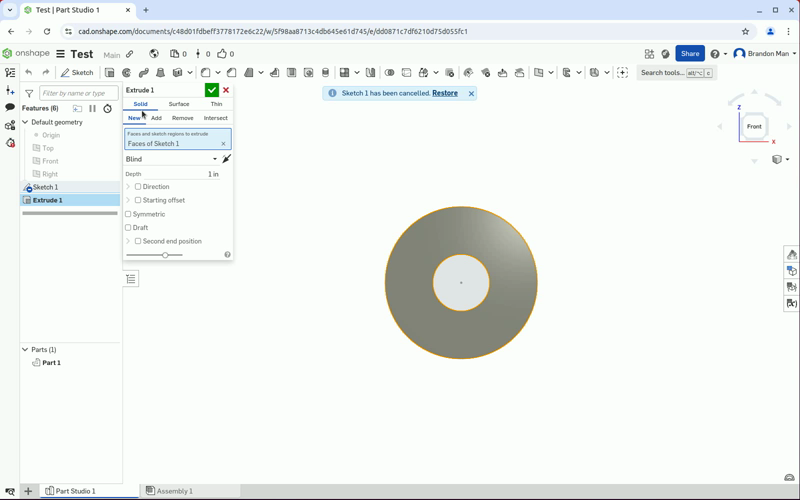
mouse_move(137, 120)
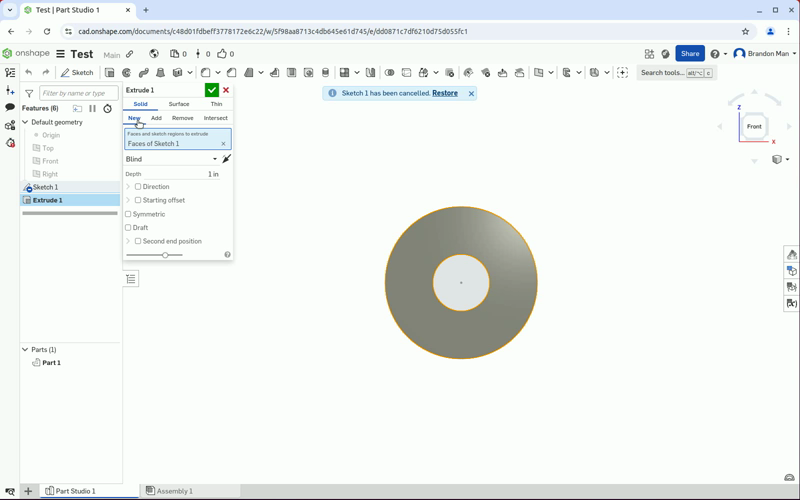
click(137, 120)
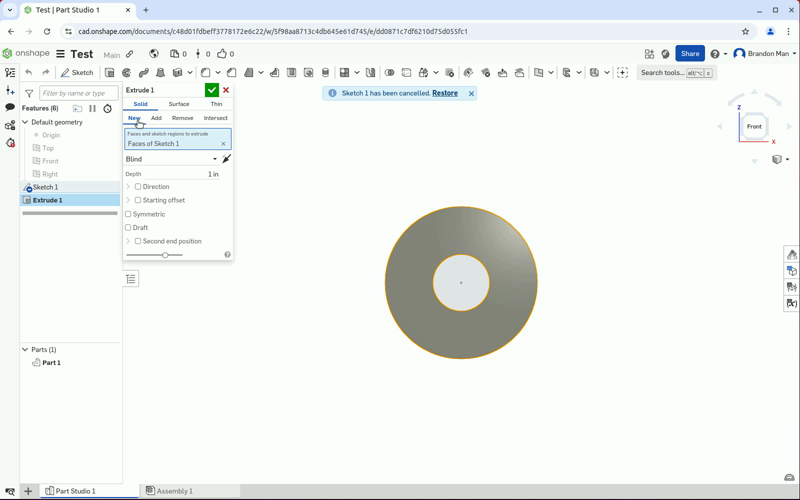
key(tab, 4)
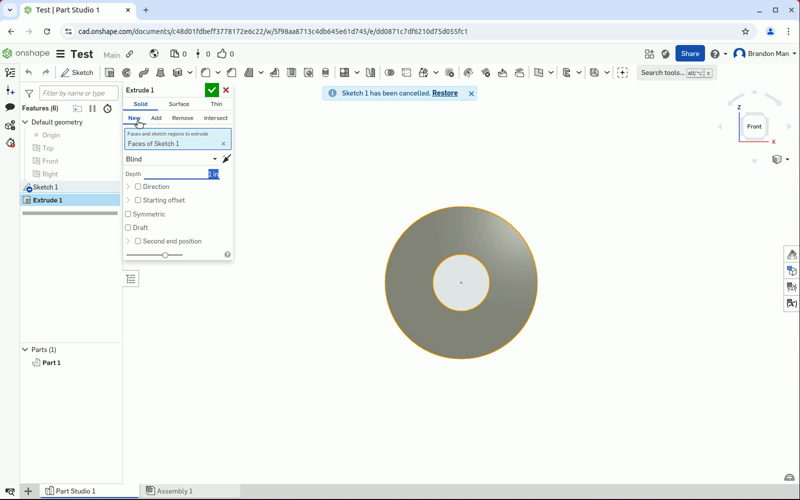
text(7.703)
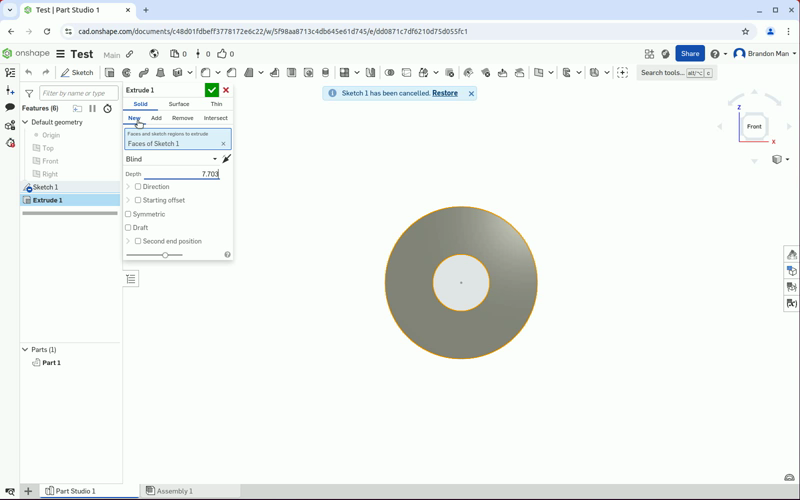
key(enter)
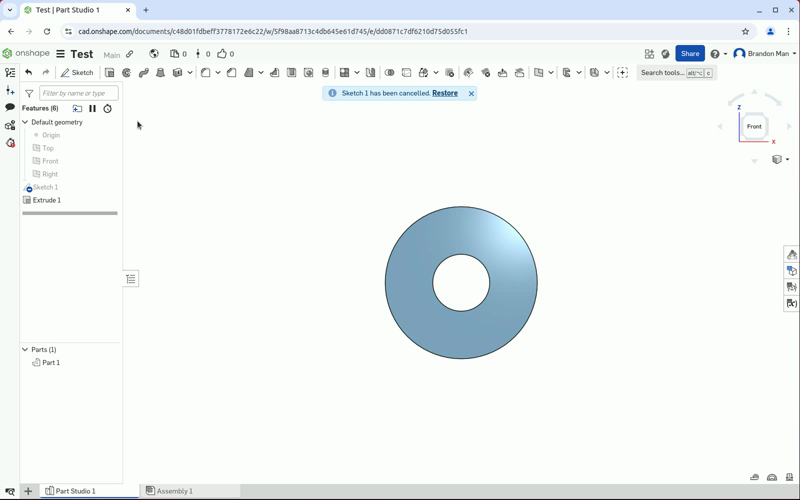
key(shift+h)
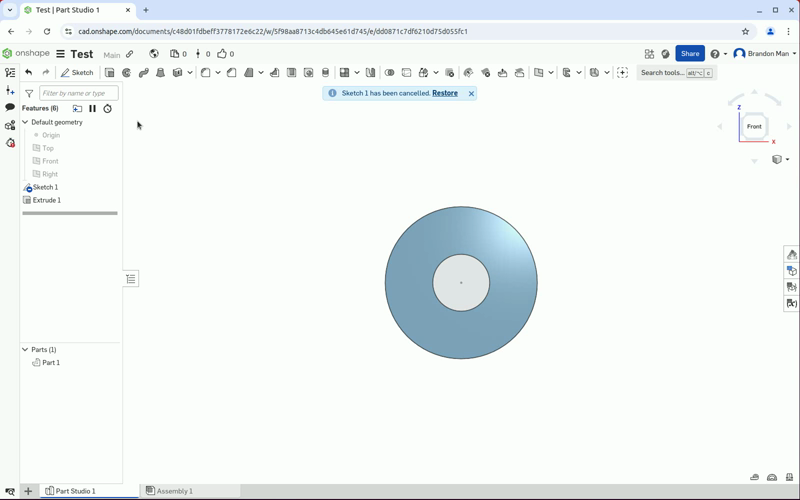
key(shift+h)
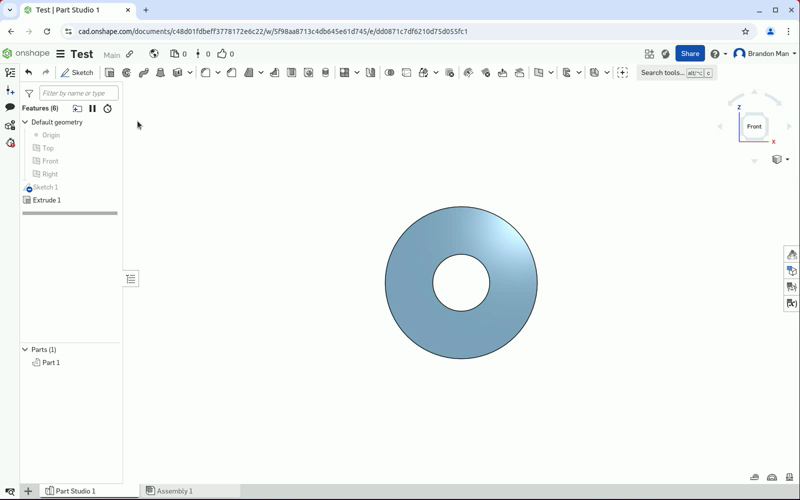
mouse_move(73, 189)
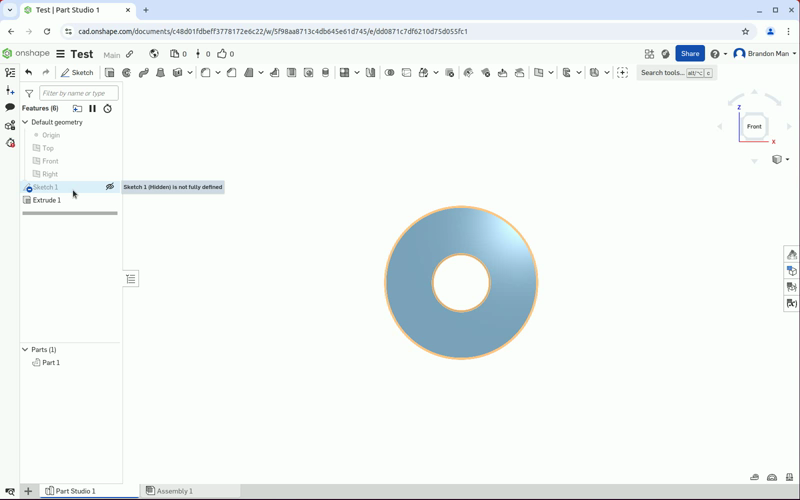
click(73, 189)
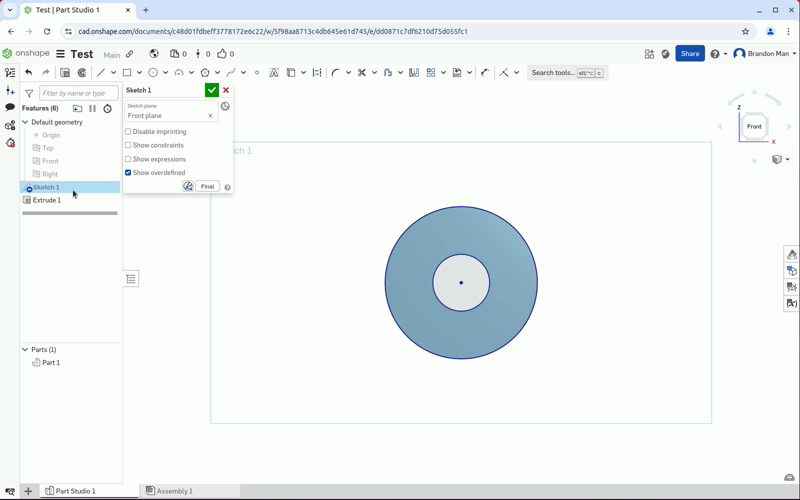
mouse_move(229, 92)
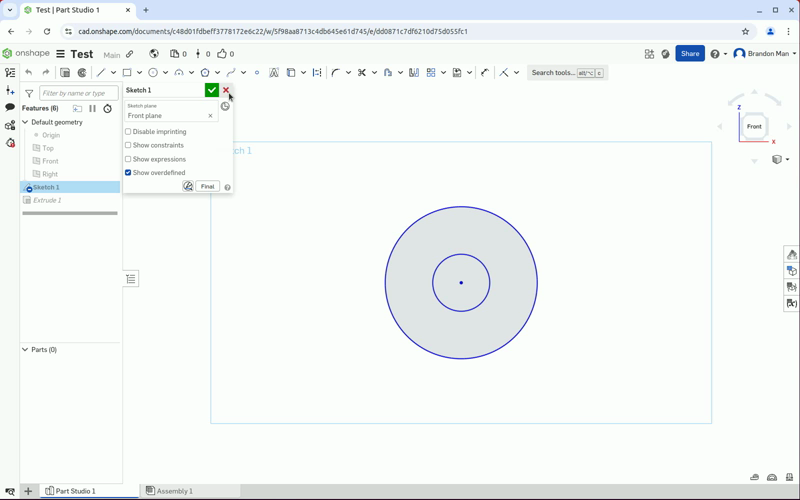
click(229, 92)
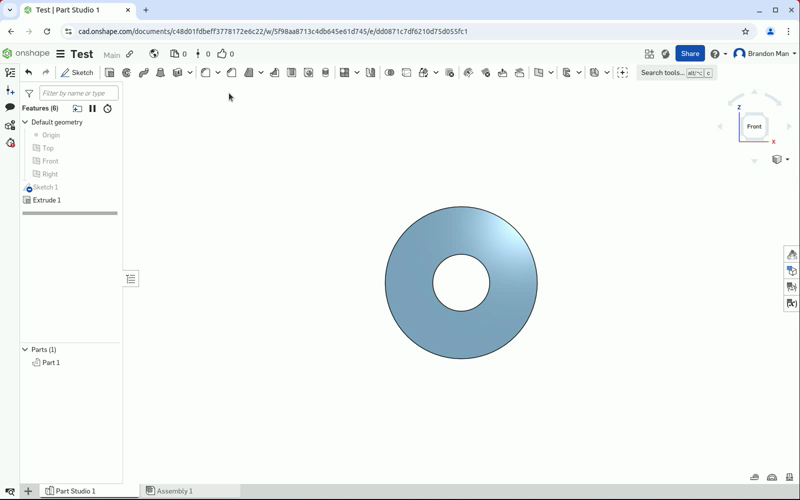
mouse_move(541, 75)
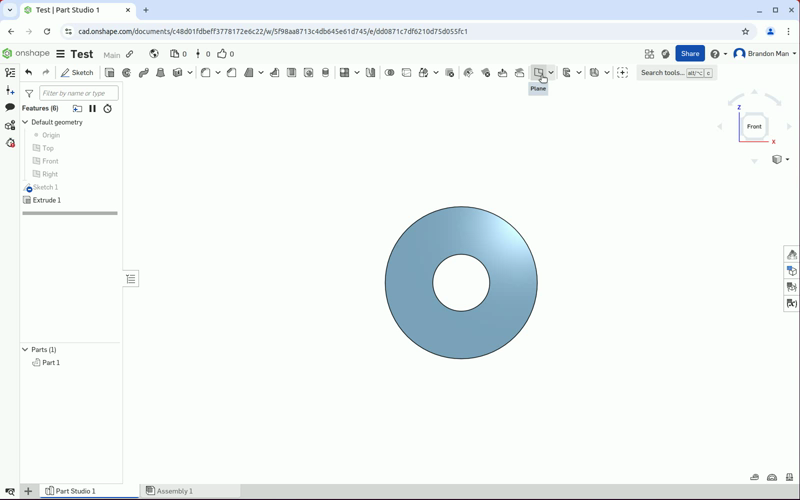
click(541, 75)
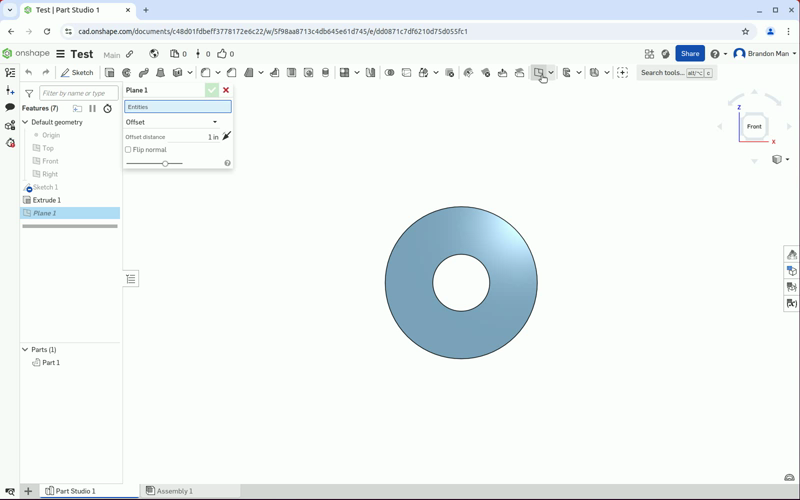
mouse_move(73, 163)
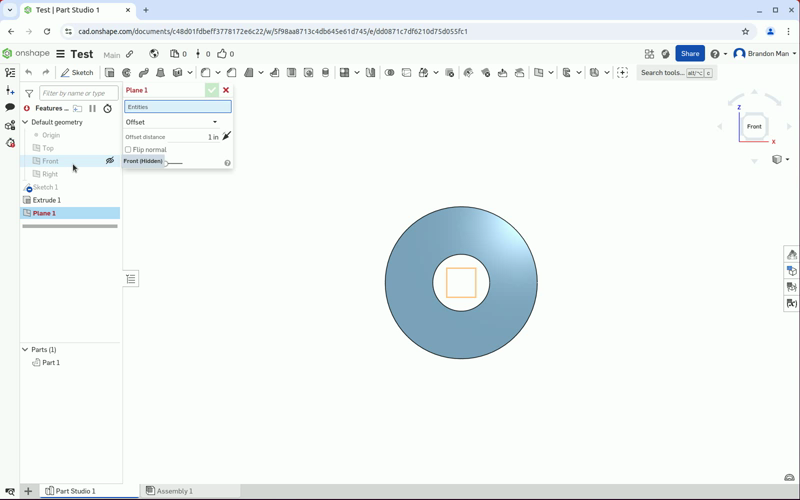
click(73, 163)
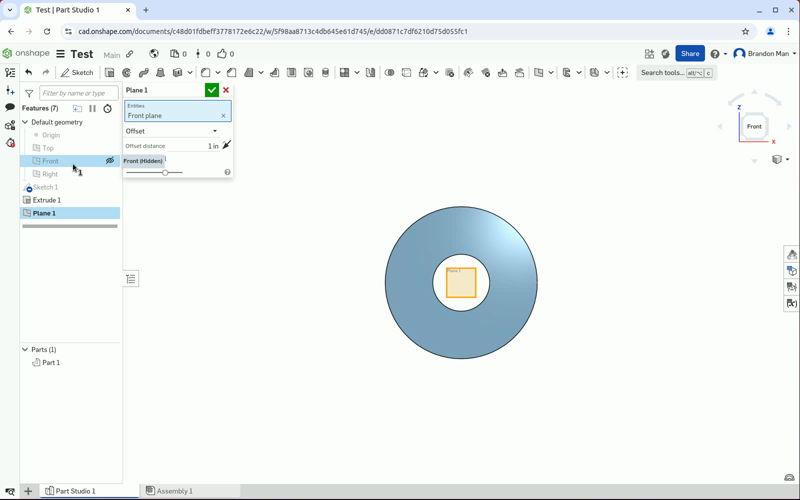
key(tab, 2)
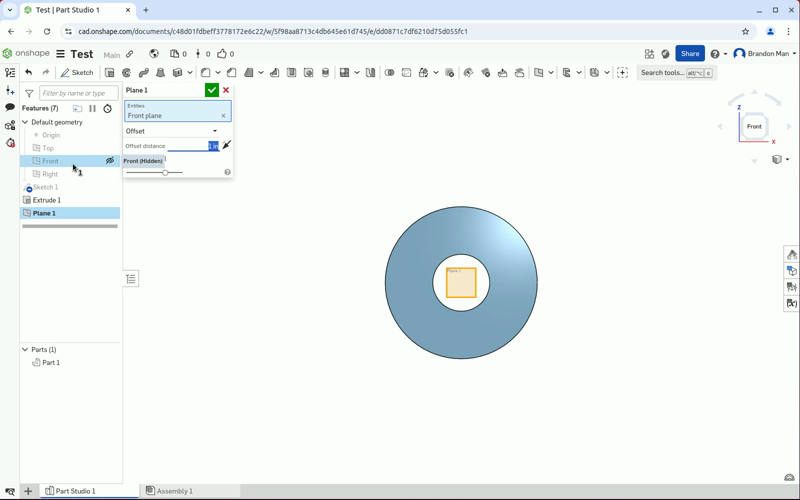
text(7.703)
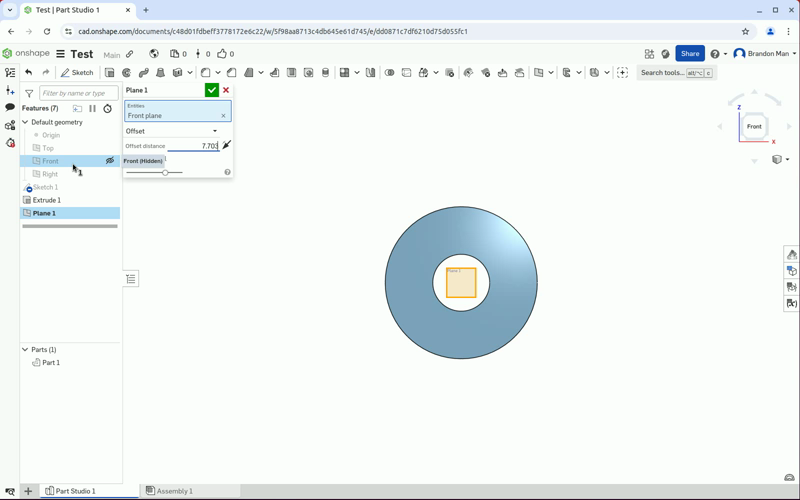
key(enter, 2)
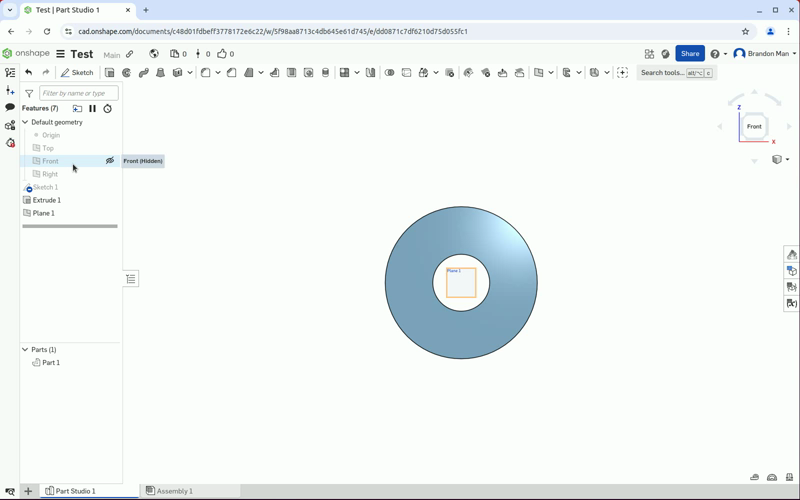
key(shift+s)
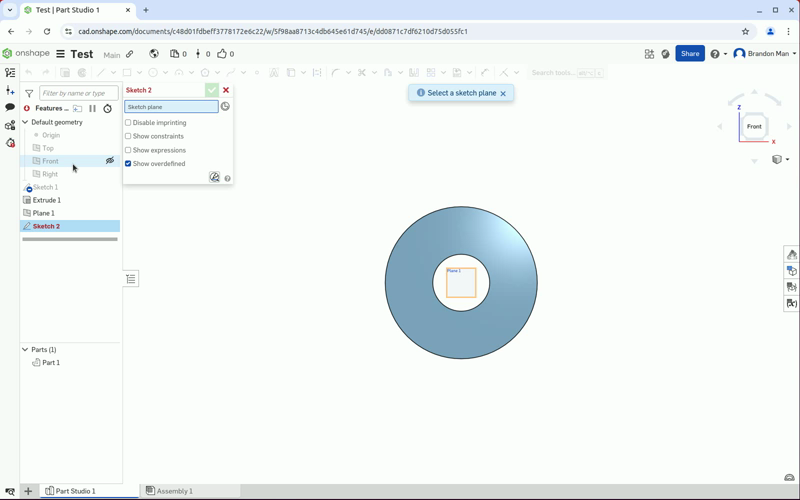
mouse_move(73, 215)
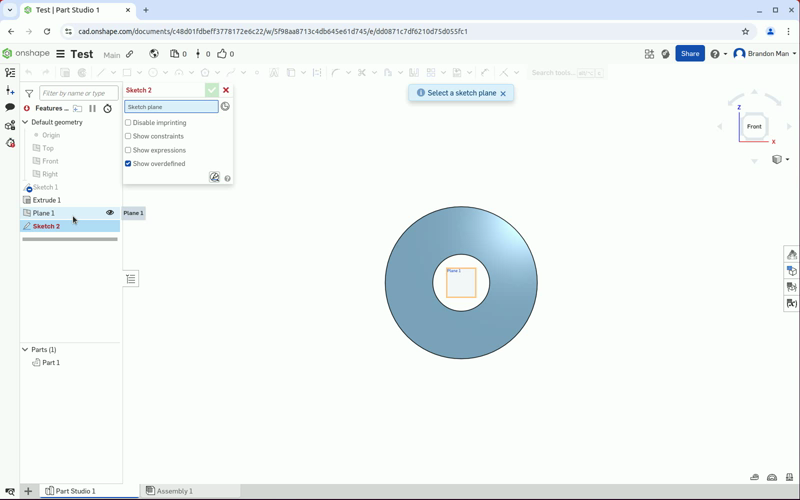
click(73, 215)
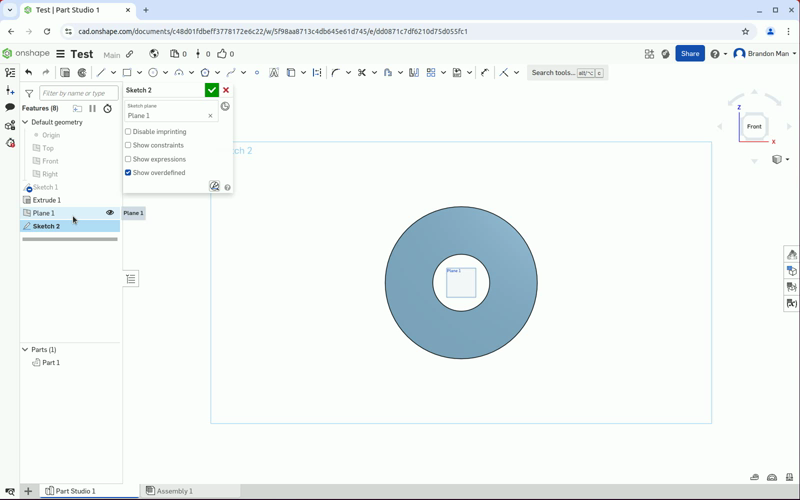
mouse_move(73, 352)
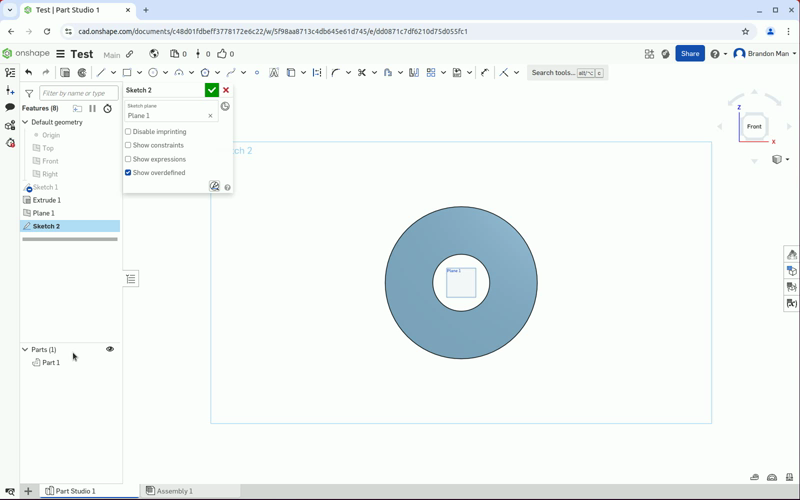
key(y)
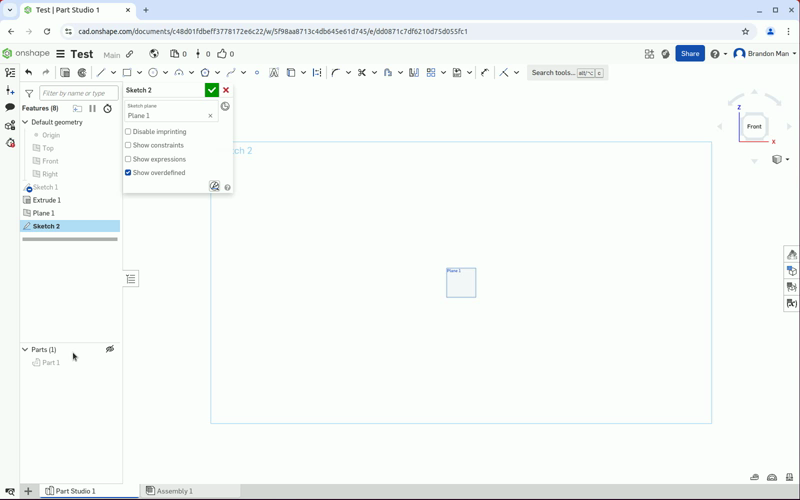
key(c)
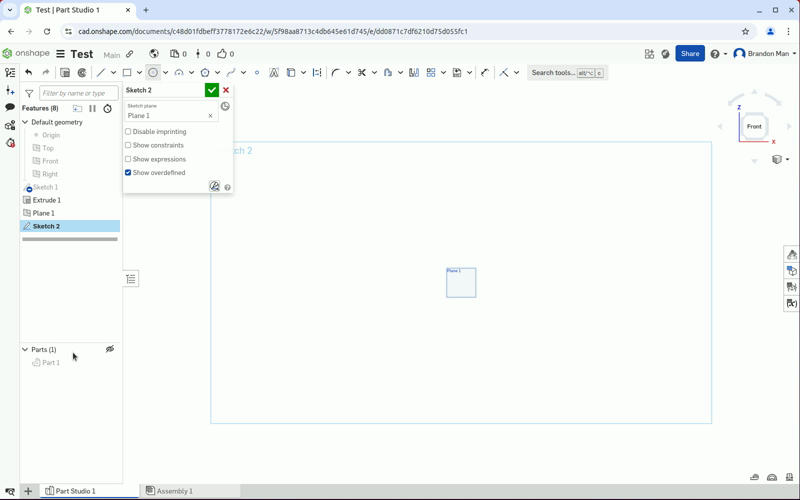
key_down(shift)
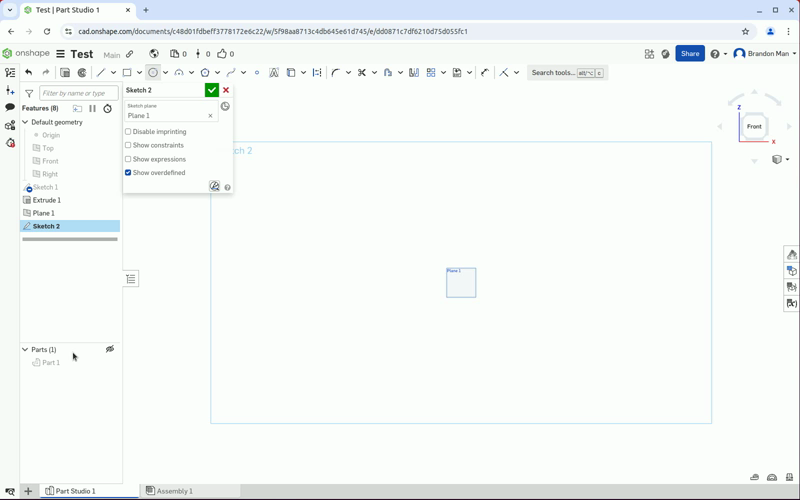
mouse_move(461, 282)
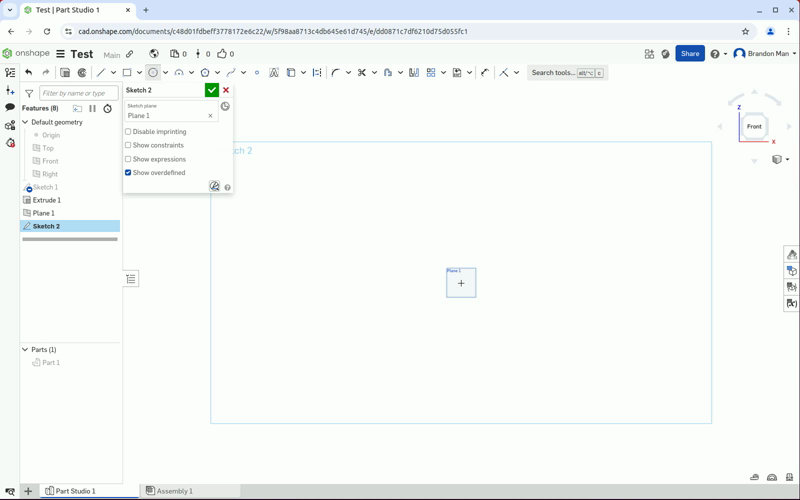
click(461, 282)
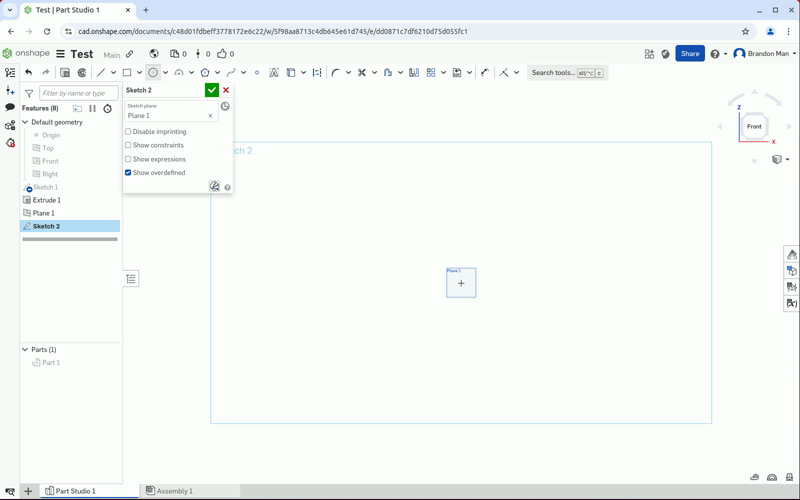
key_up(shift)
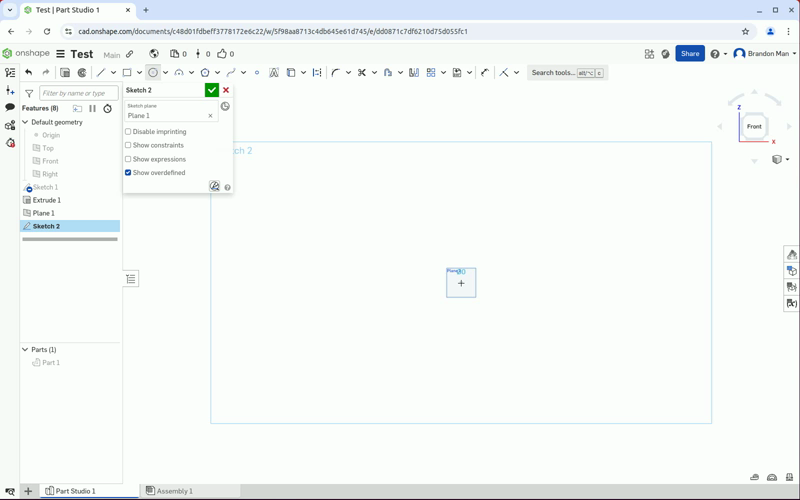
mouse_move(514, 282)
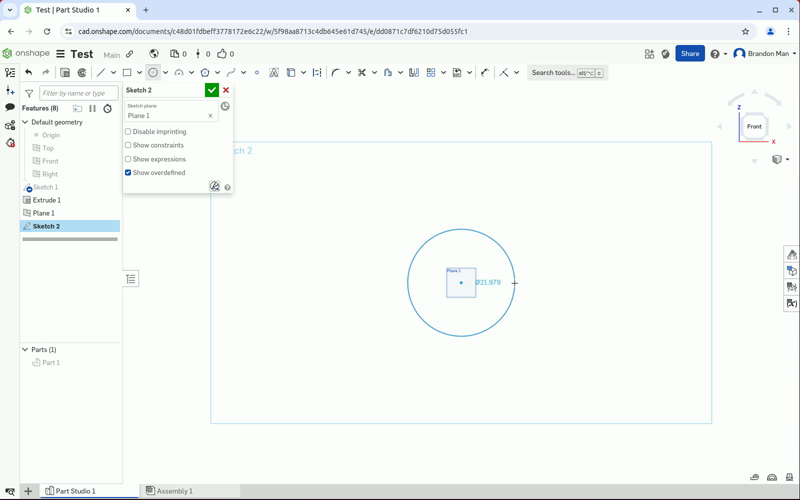
click(514, 282)
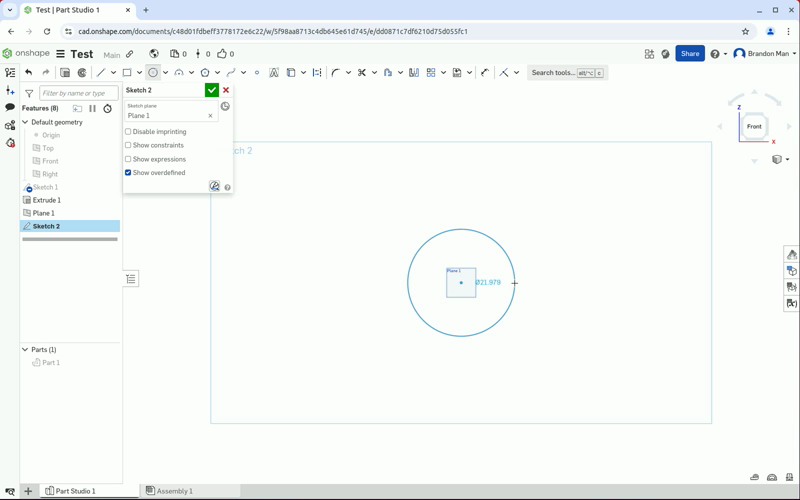
key(esc)
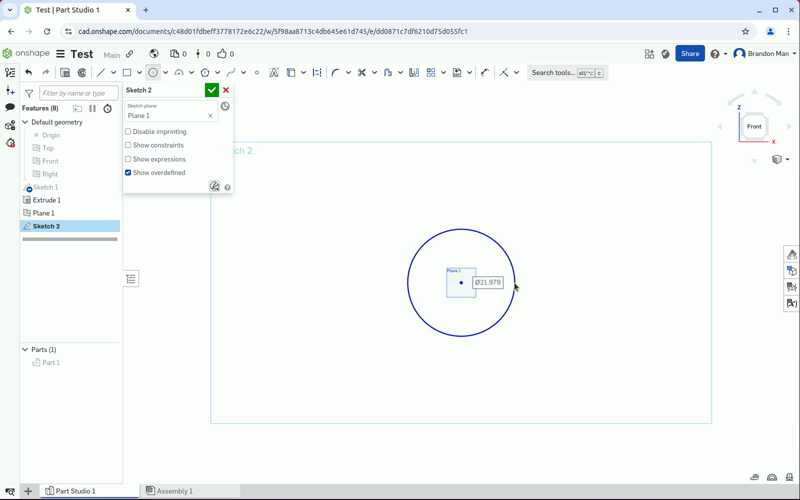
key(c)
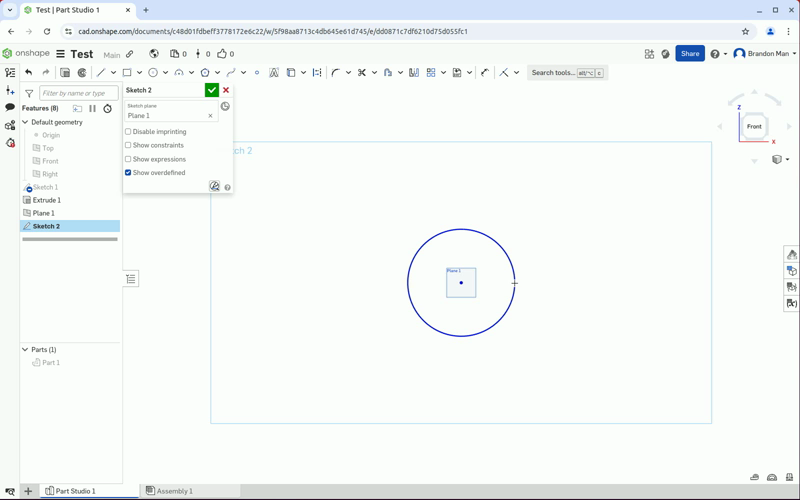
key_down(shift)
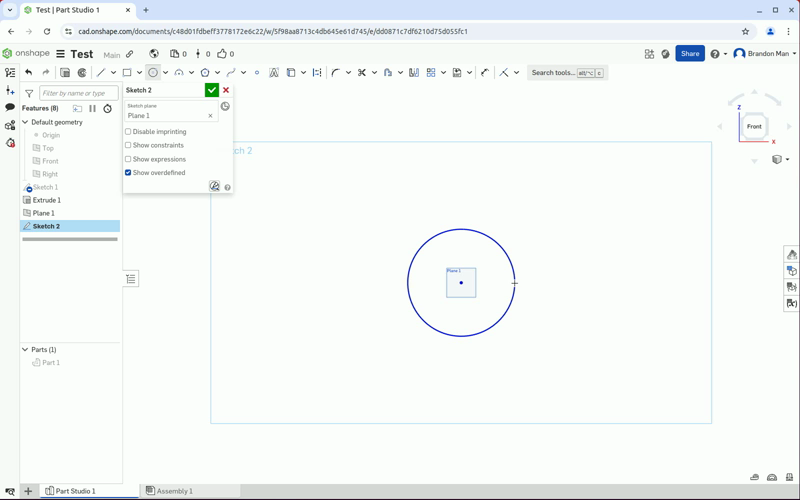
mouse_move(461, 282)
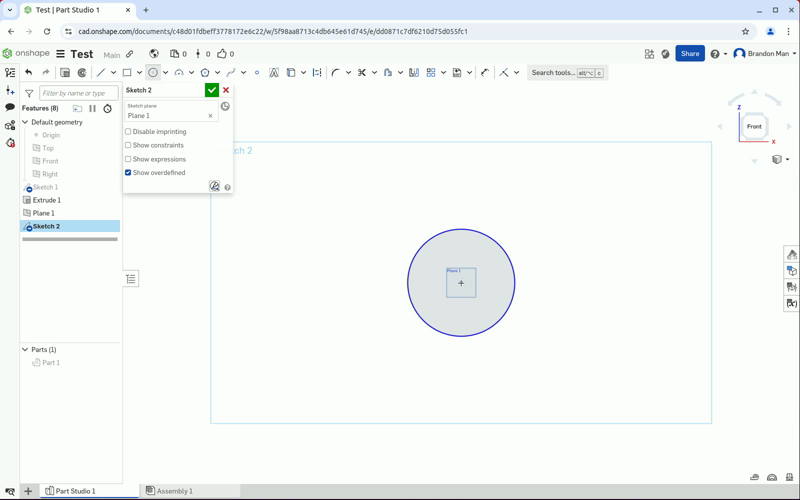
click(461, 282)
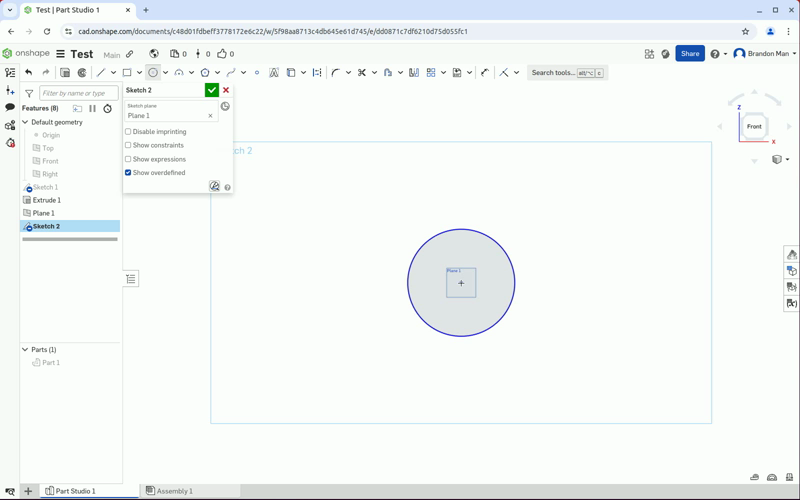
key_up(shift)
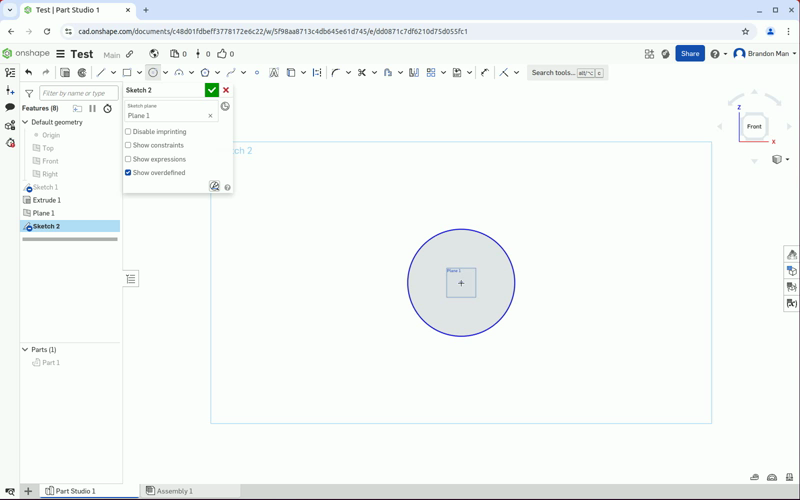
mouse_move(489, 282)
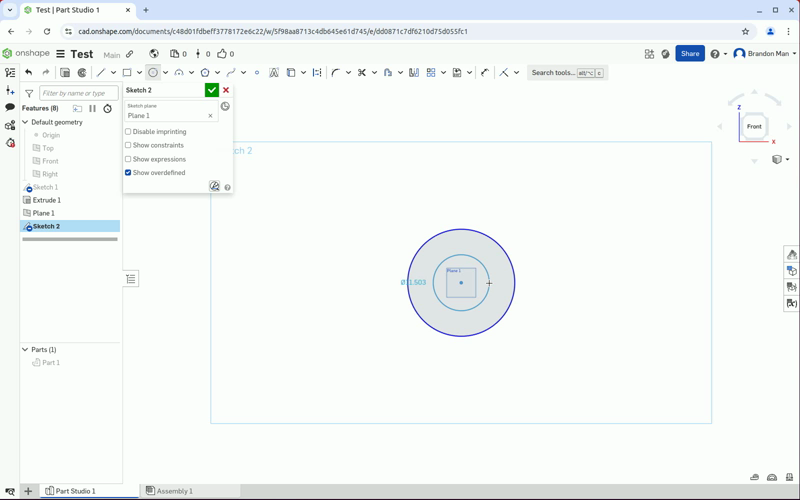
click(489, 282)
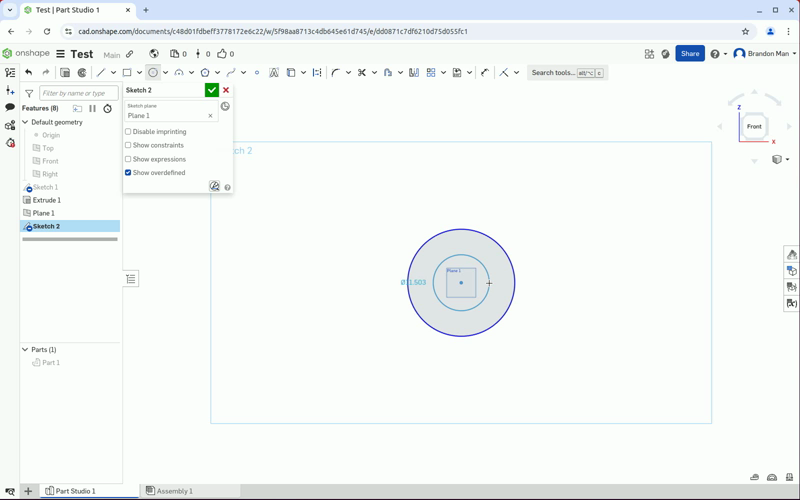
key(esc)
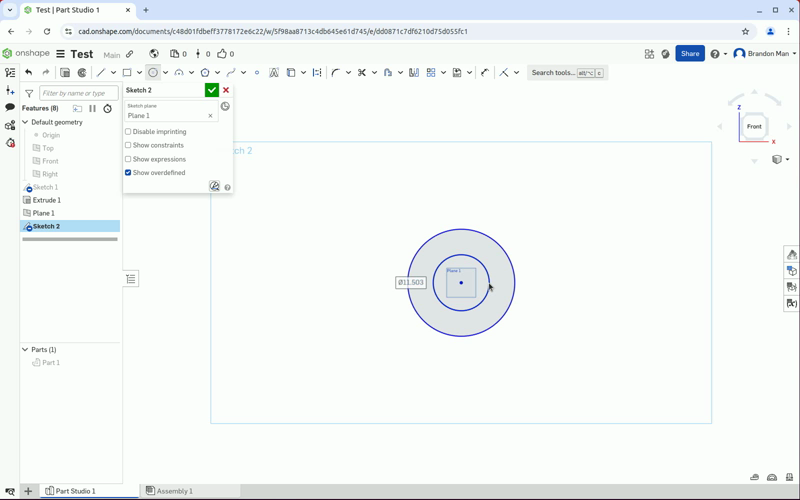
mouse_move(449, 238)
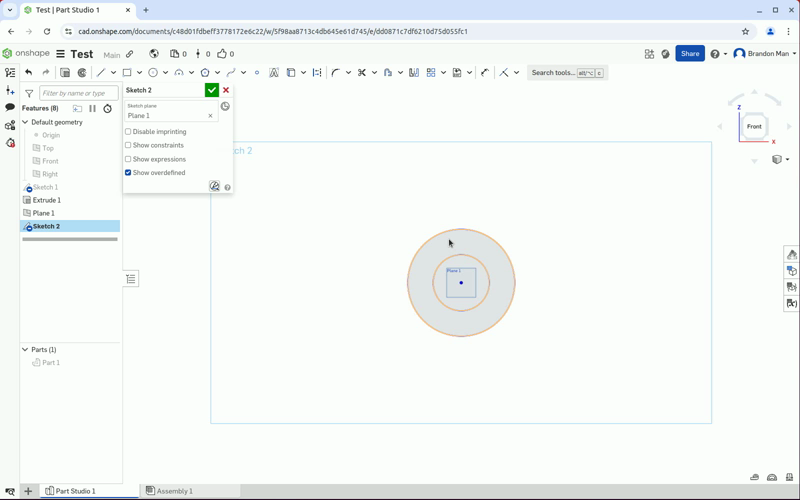
click(449, 238)
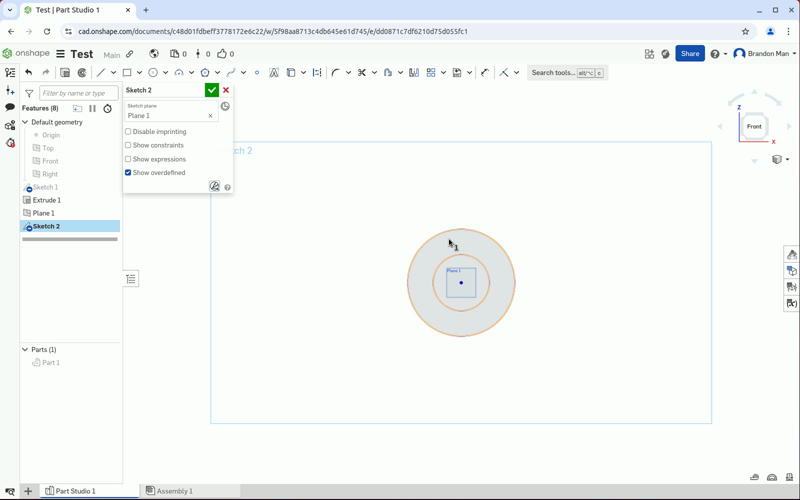
mouse_move(73, 352)
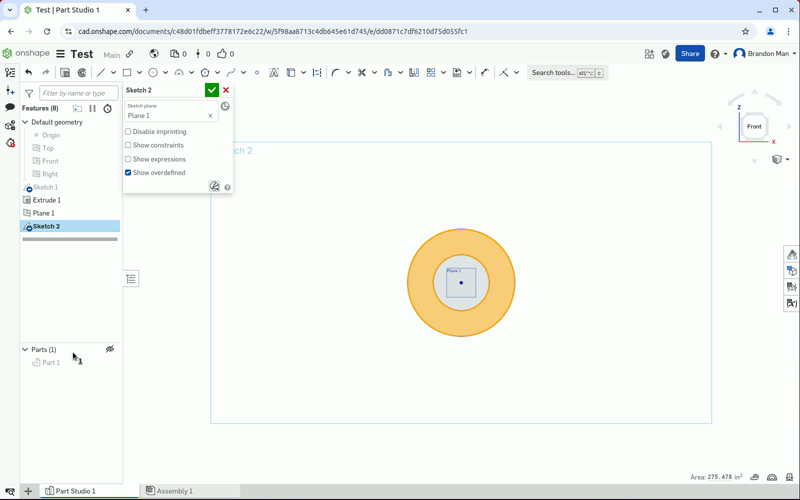
key(shift+y)
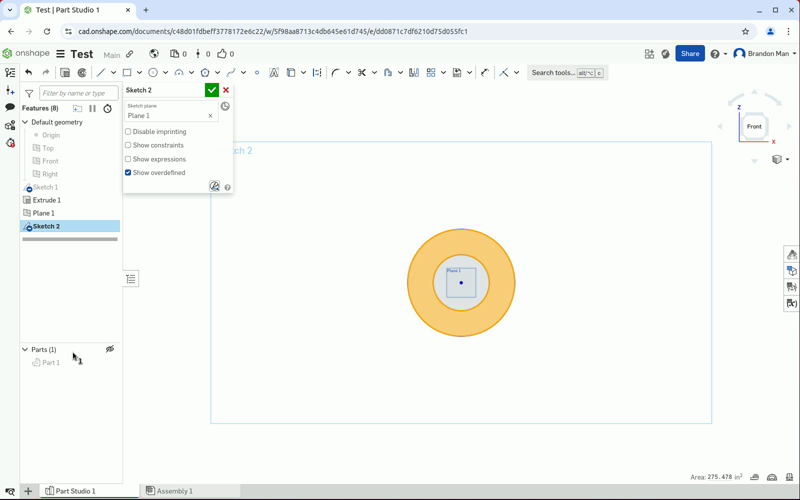
key(shift+e)
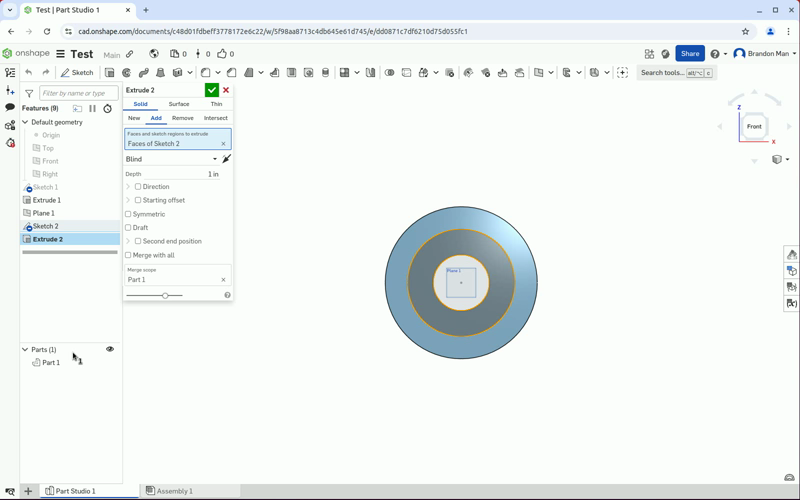
mouse_move(143, 106)
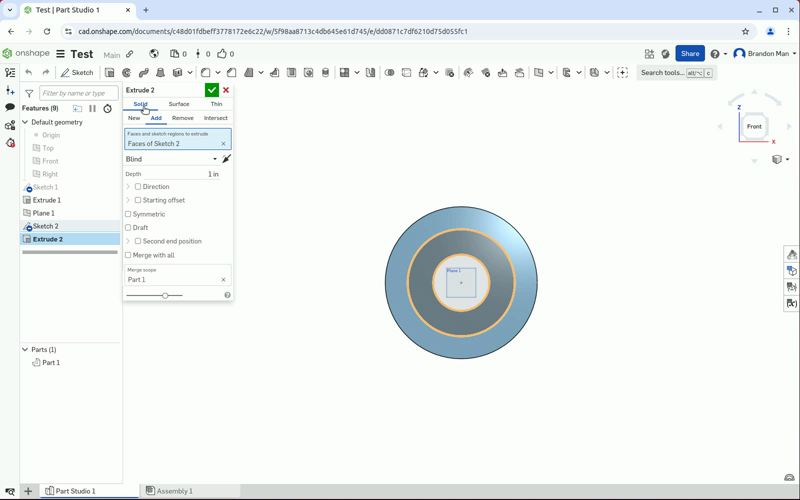
click(143, 106)
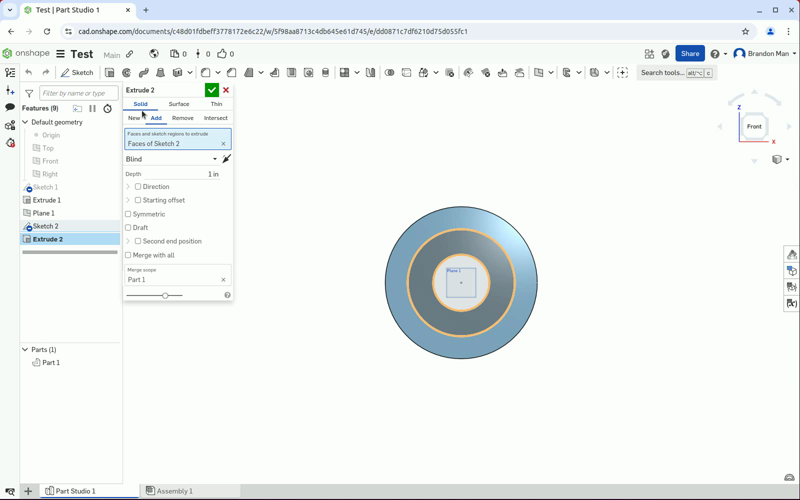
mouse_move(137, 120)
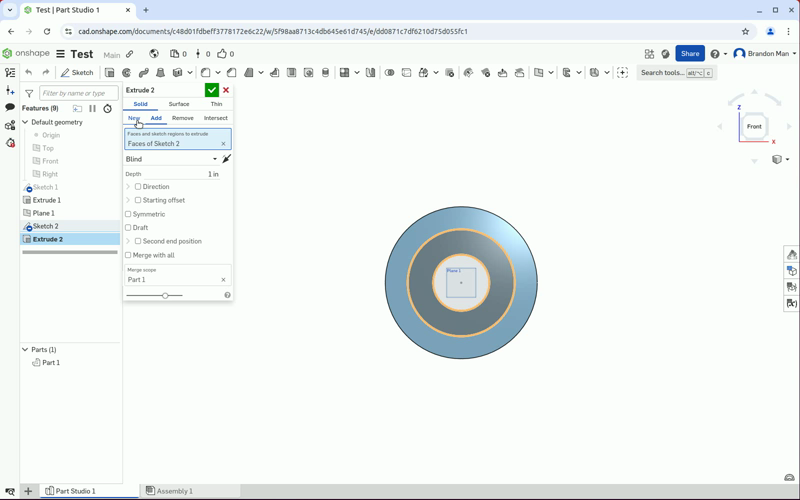
click(137, 120)
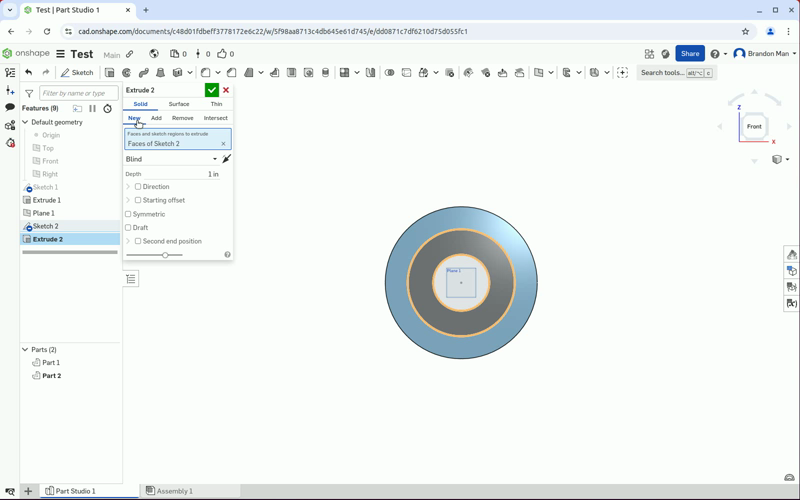
key(tab, 4)
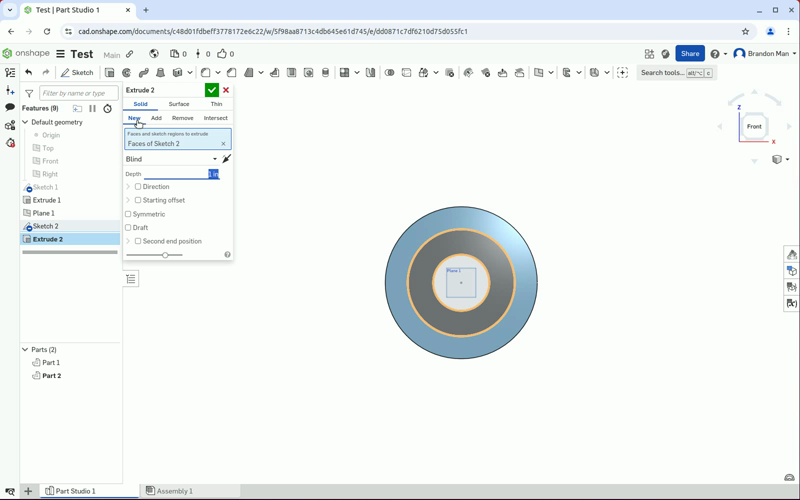
text(15.405)
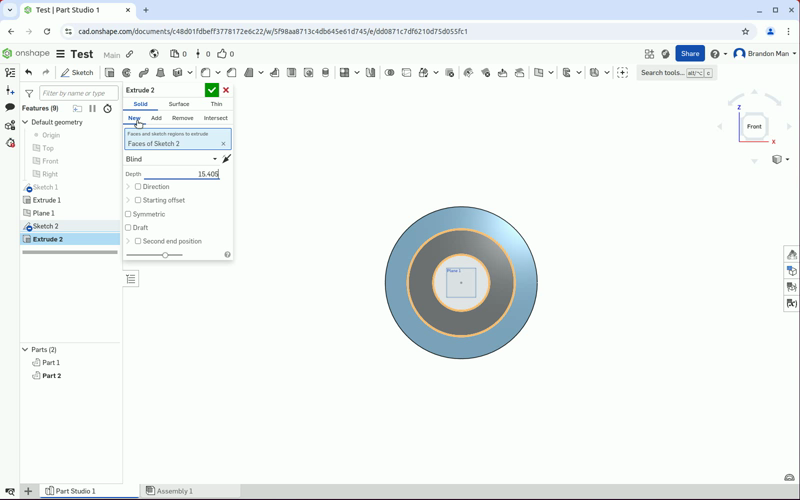
key(enter)
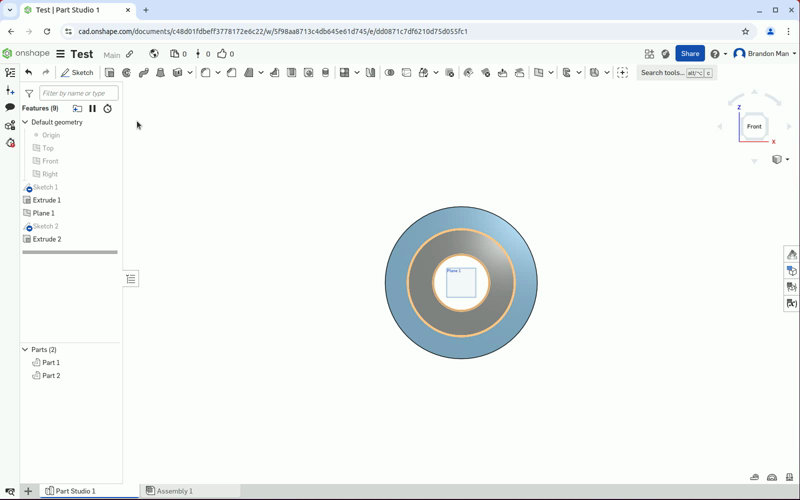
key(shift+h)
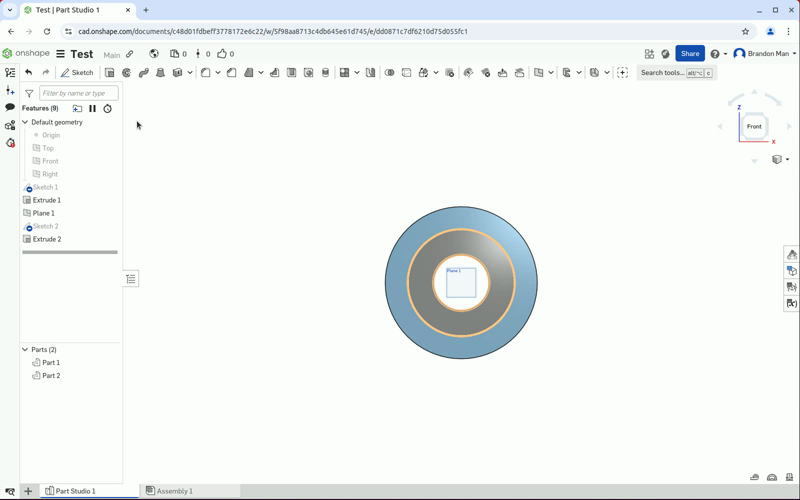
key(shift+h)
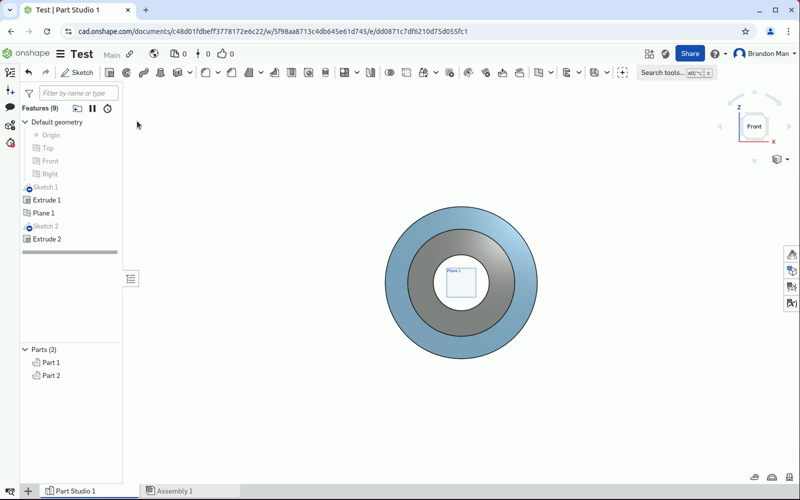
mouse_move(73, 189)
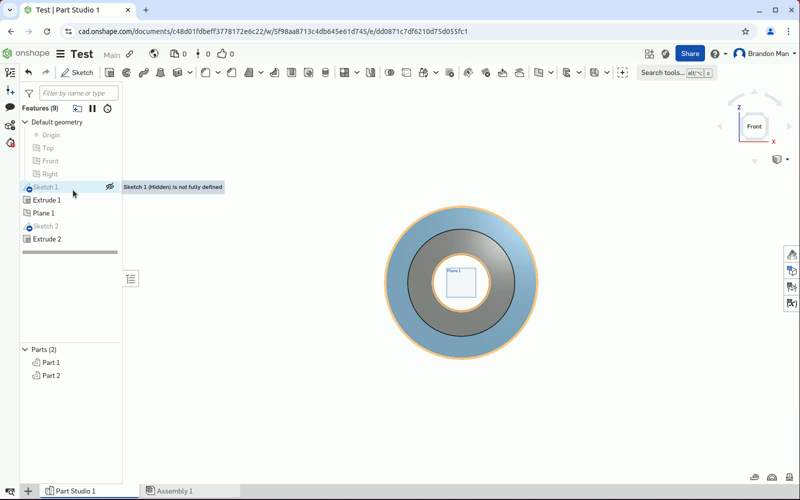
click(73, 189)
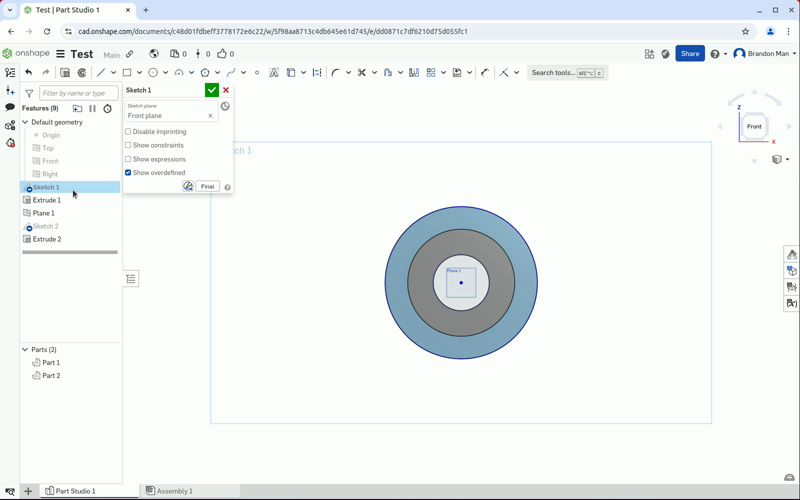
mouse_move(229, 92)
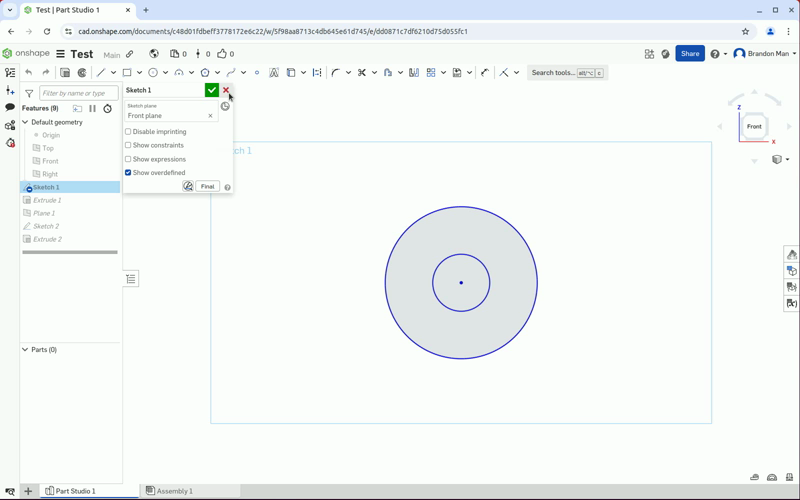
click(229, 92)
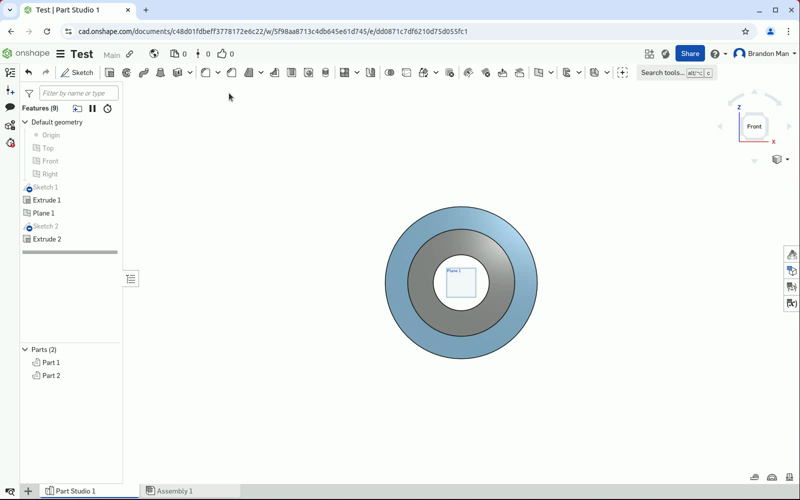
mouse_move(541, 75)
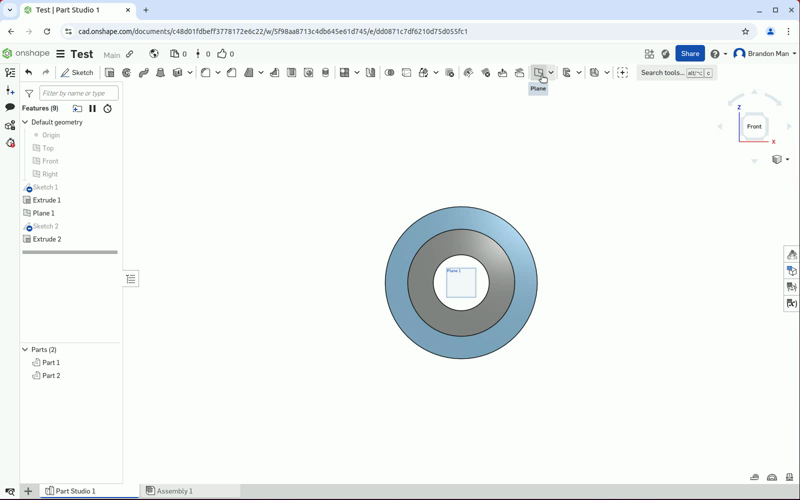
click(541, 75)
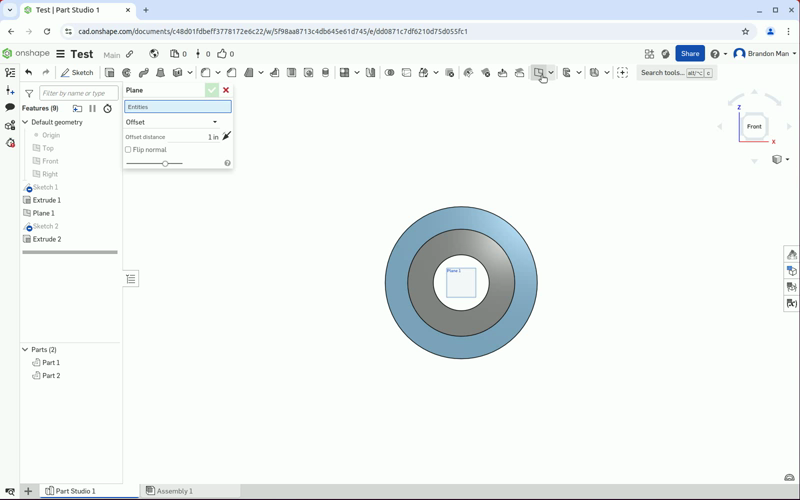
mouse_move(73, 163)
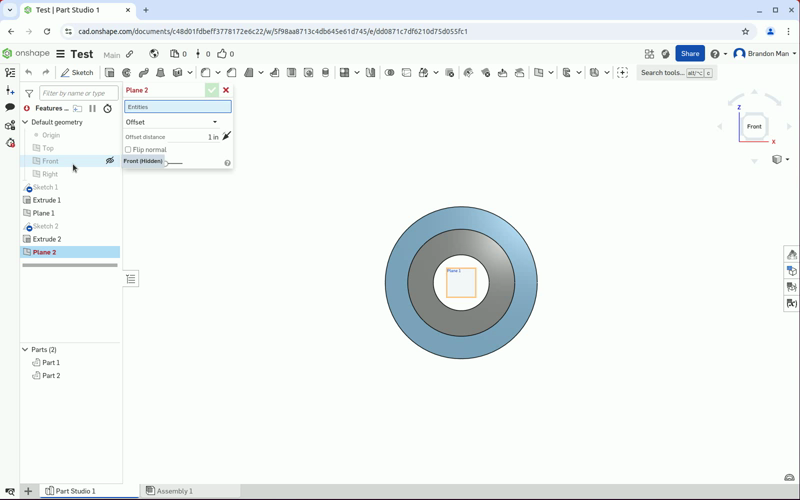
click(73, 163)
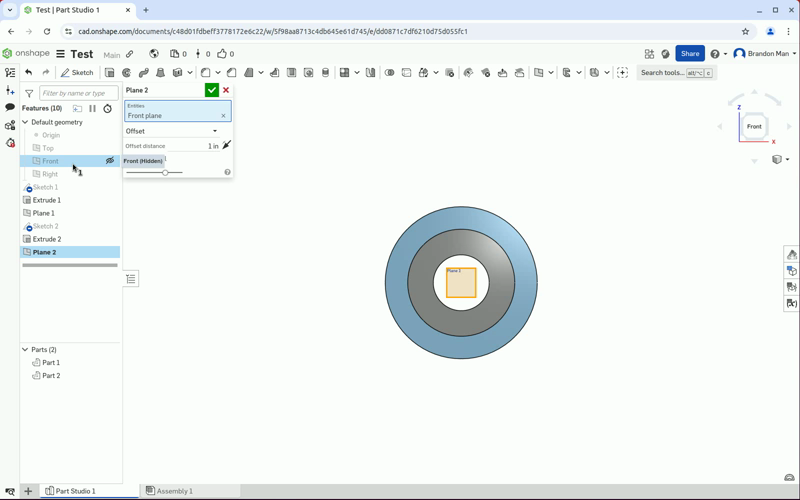
key(tab, 2)
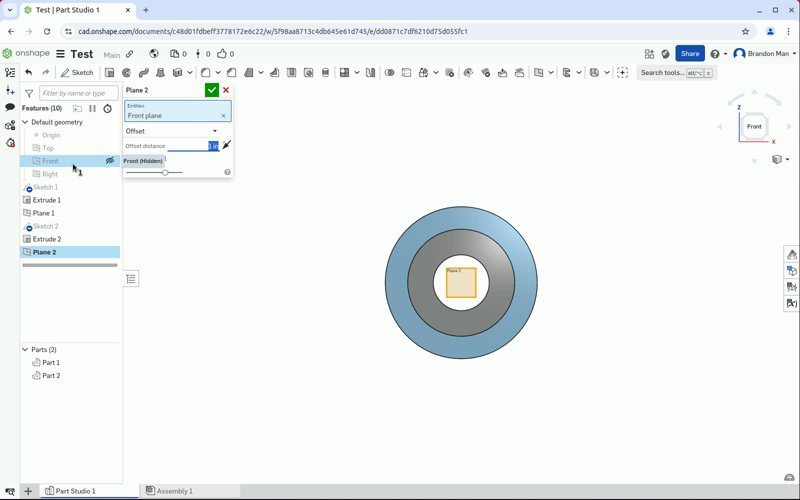
text(23.108)
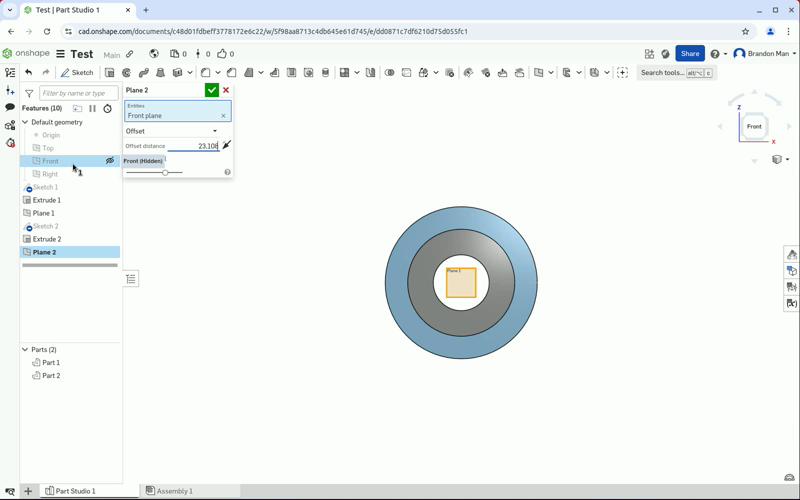
key(enter, 2)
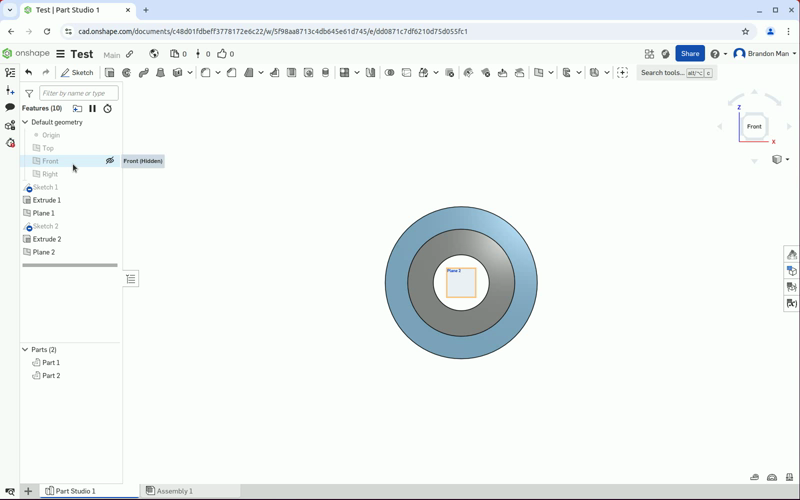
key(shift+s)
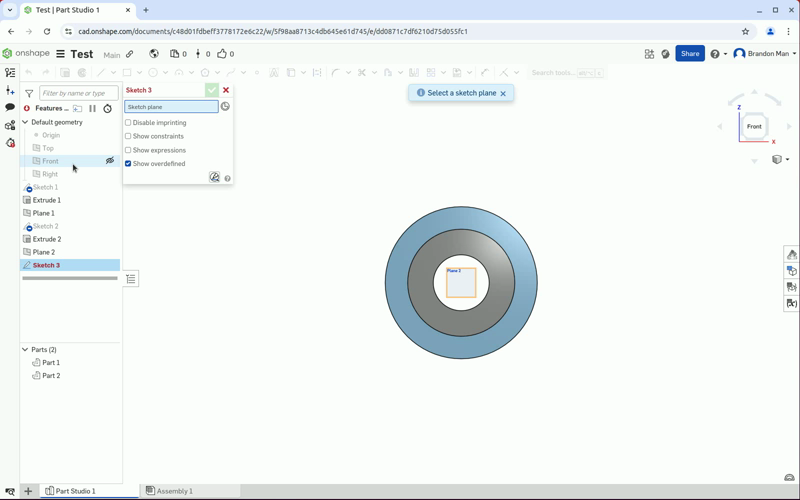
mouse_move(73, 254)
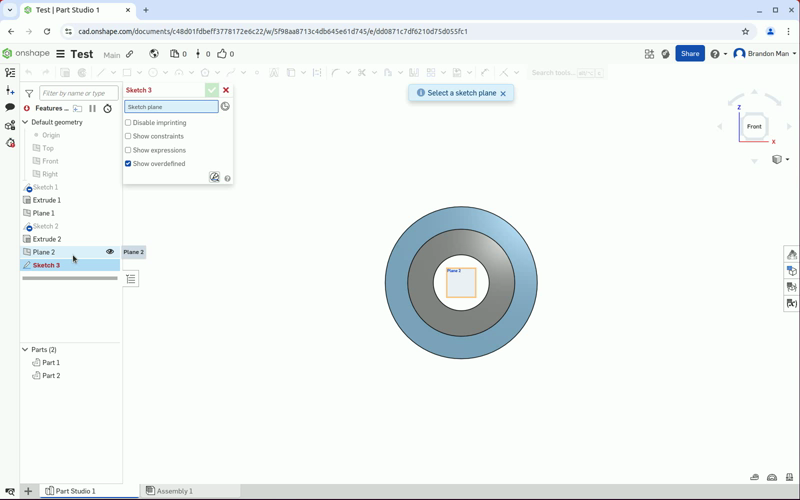
click(73, 254)
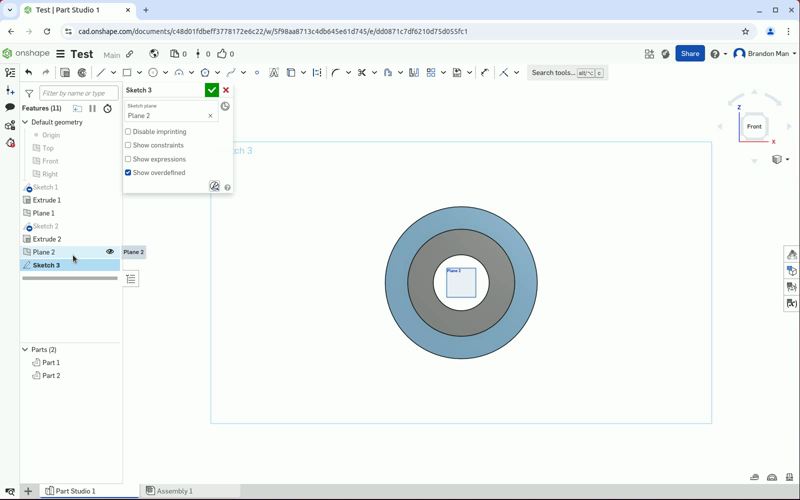
mouse_move(73, 352)
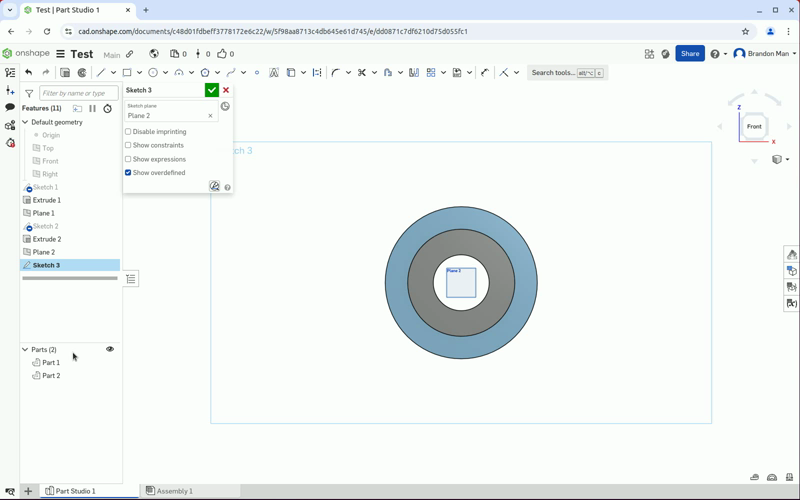
key(y)
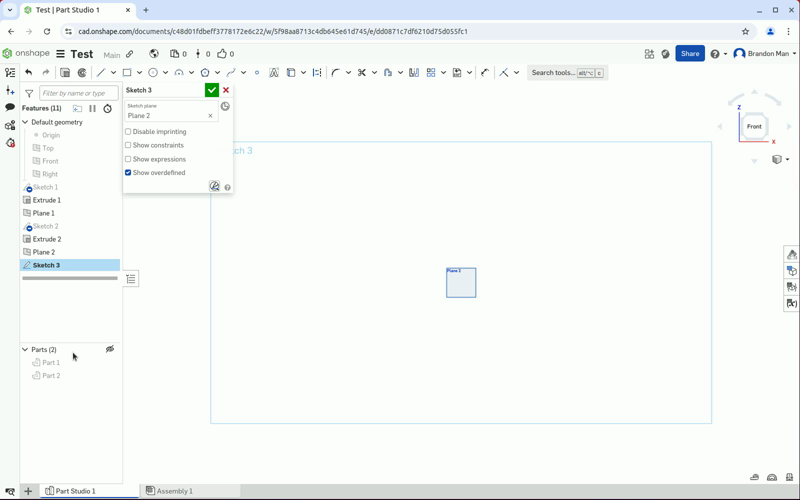
key(c)
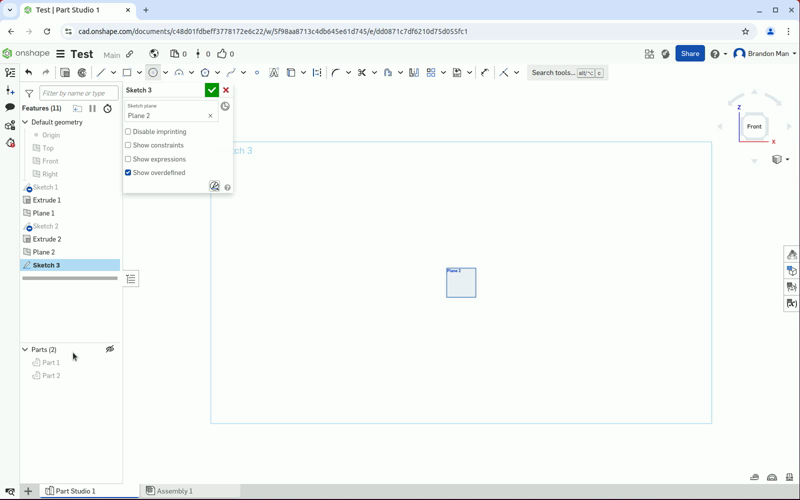
key_down(shift)
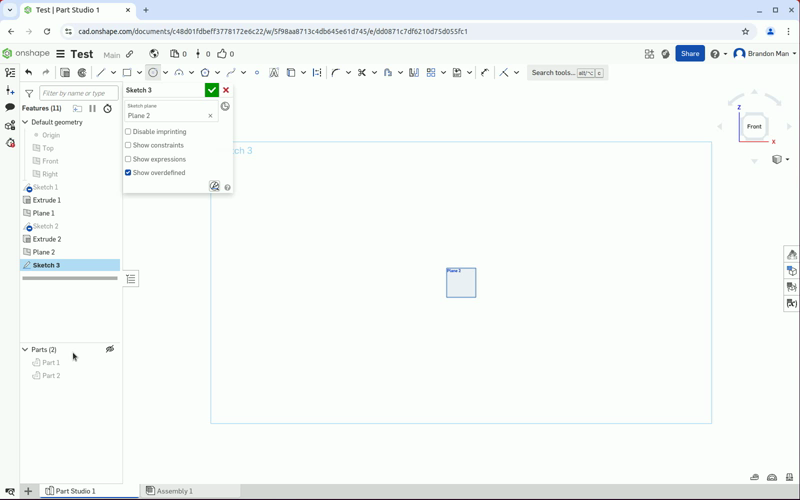
mouse_move(461, 282)
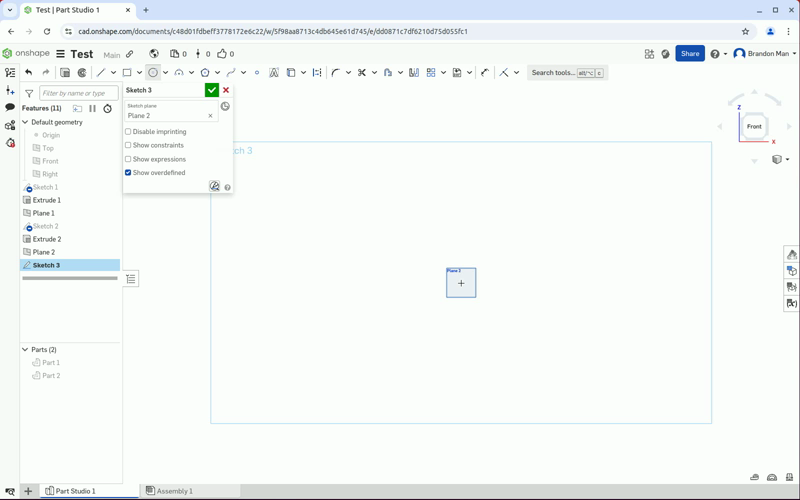
click(461, 282)
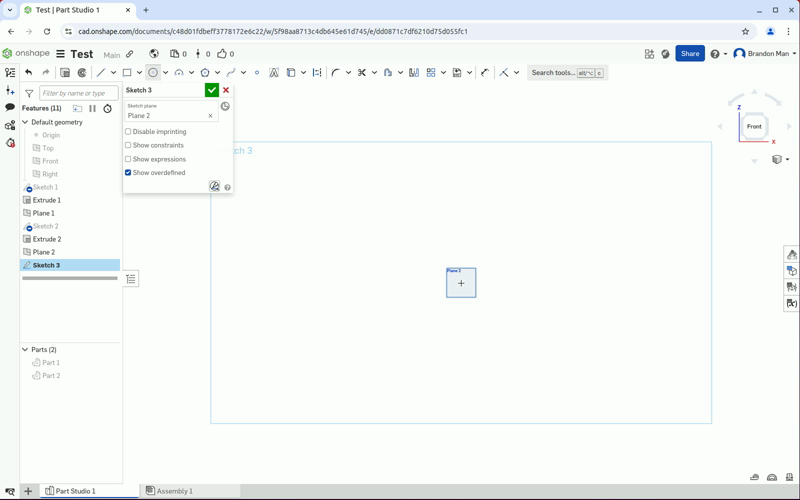
key_up(shift)
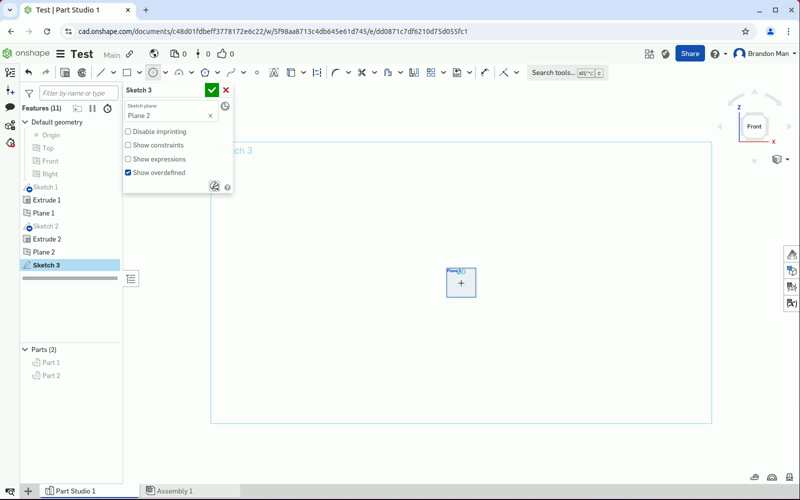
mouse_move(490, 282)
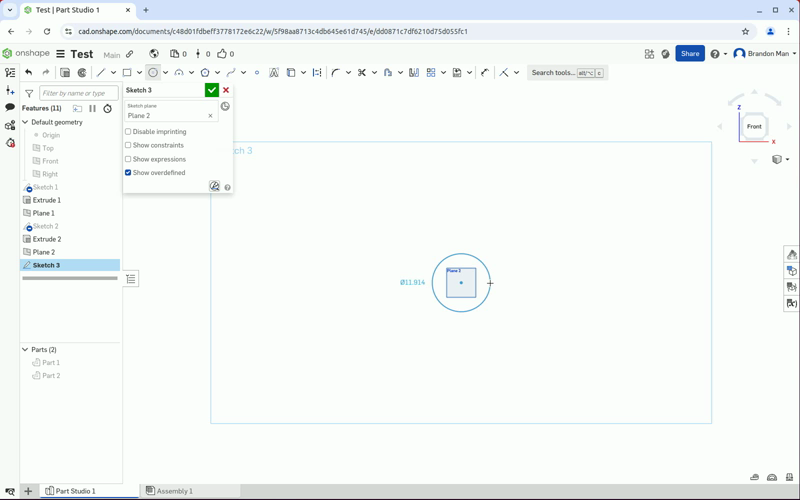
click(490, 282)
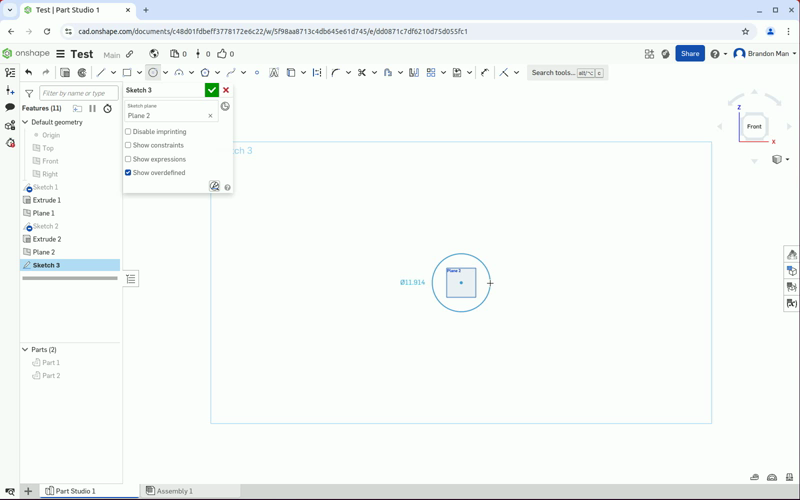
key(esc)
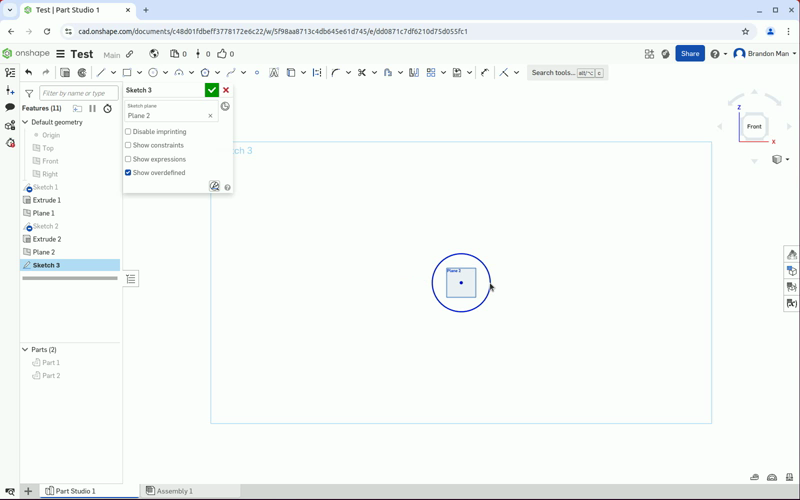
mouse_move(462, 280)
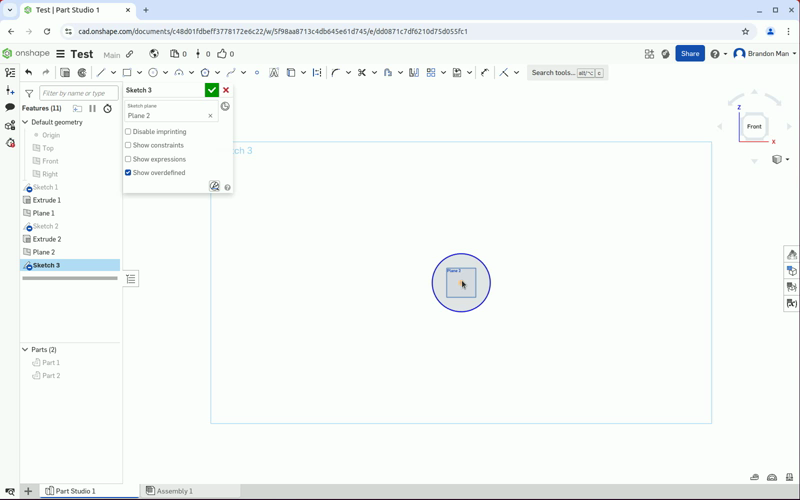
click(462, 280)
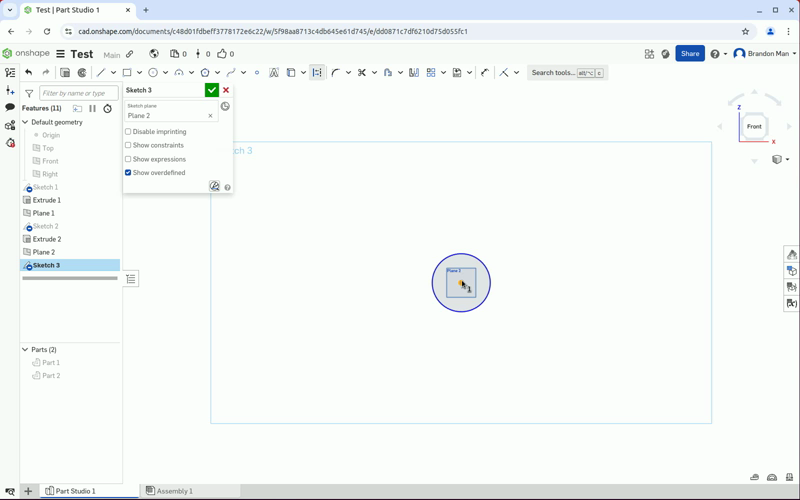
mouse_move(73, 352)
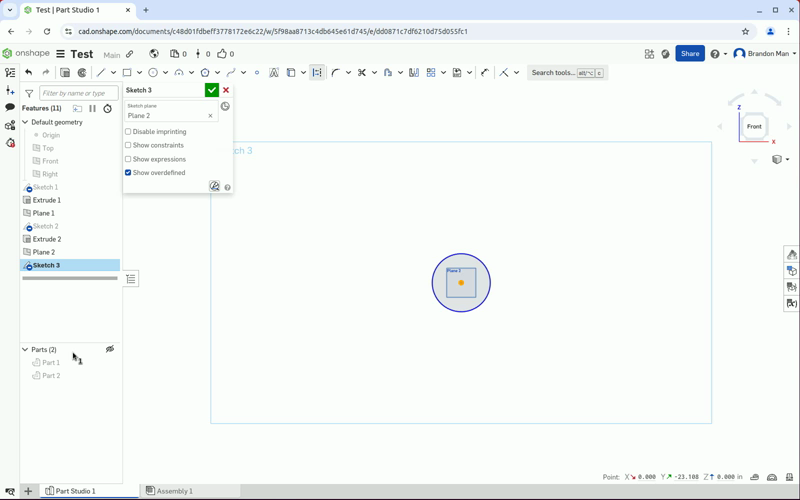
key(shift+y)
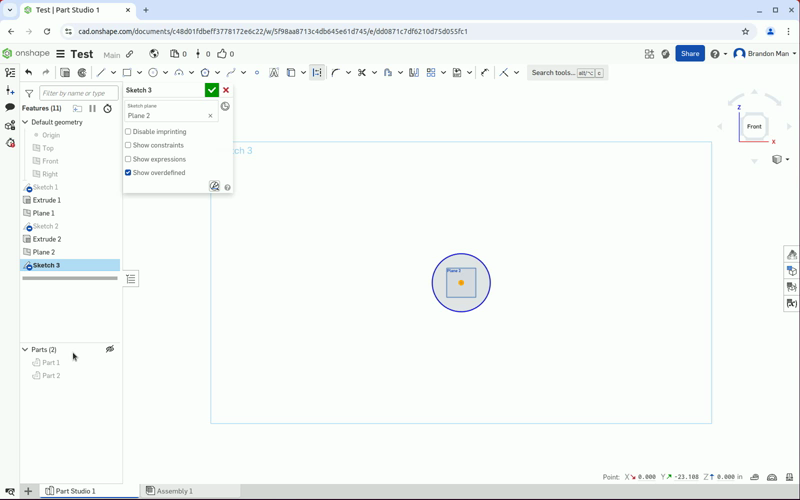
key(shift+e)
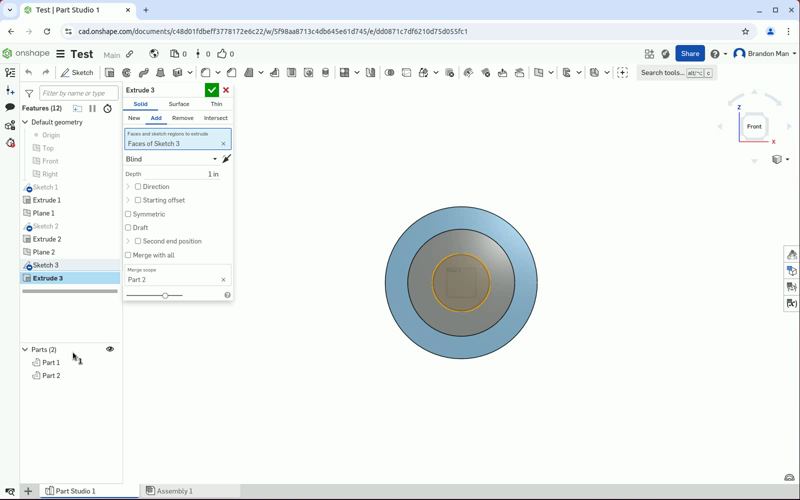
mouse_move(143, 106)
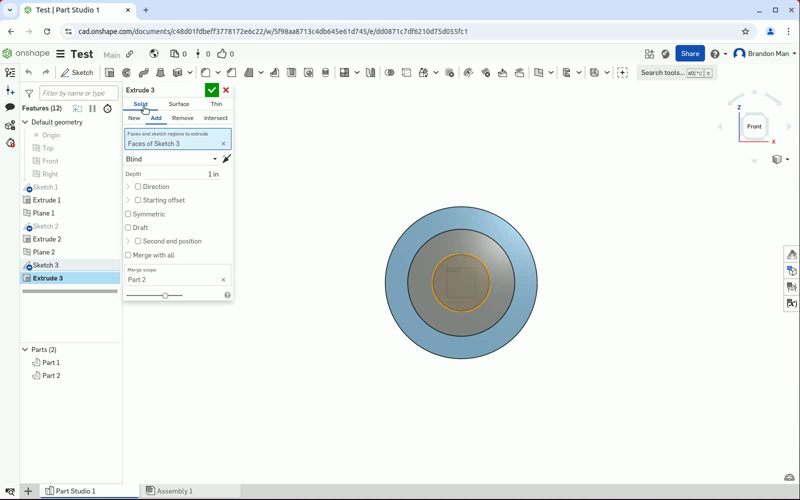
click(143, 106)
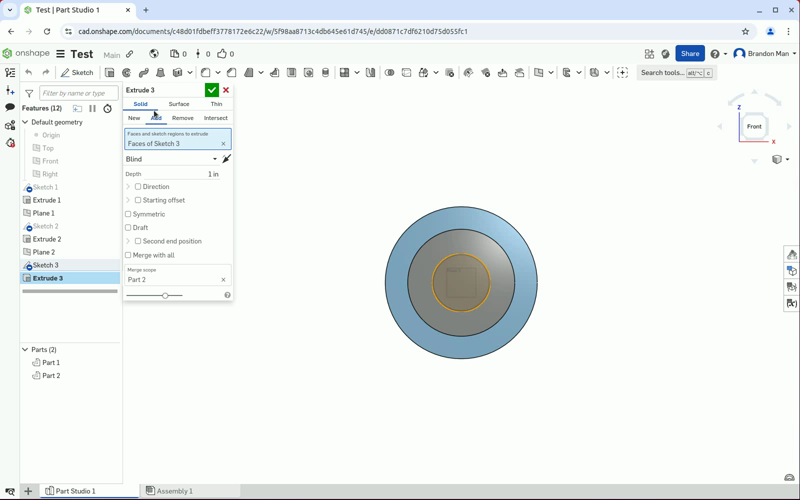
mouse_move(186, 120)
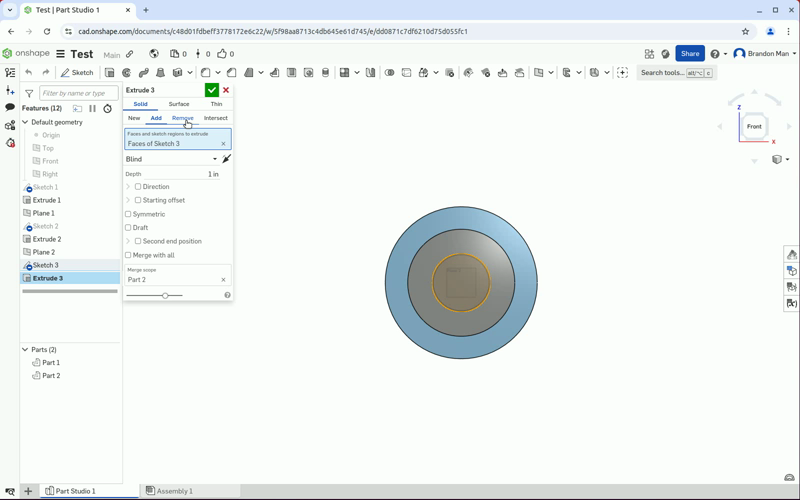
click(186, 120)
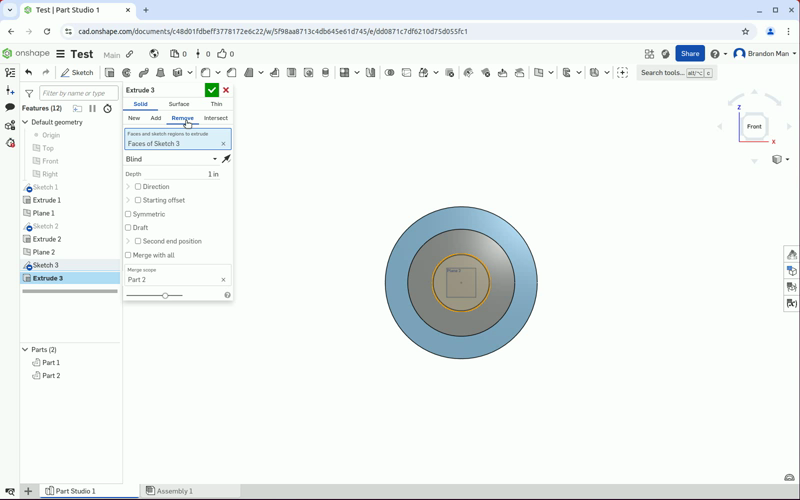
key(tab, 4)
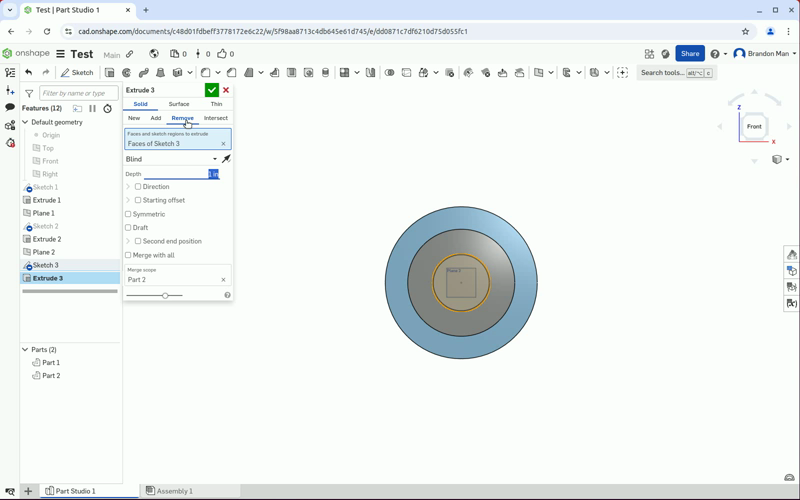
text(7.703)
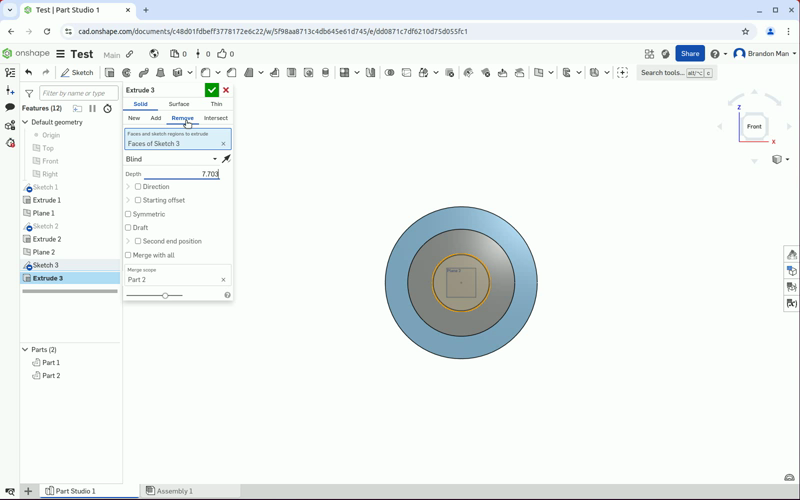
key(tab, 6)
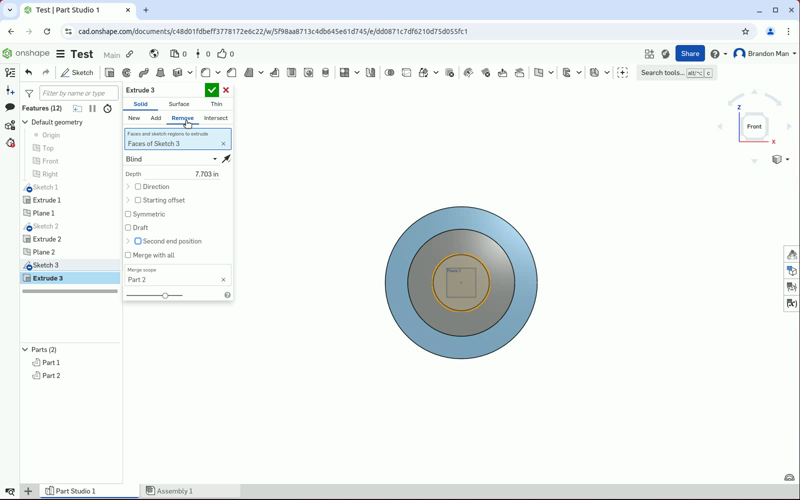
key(space)
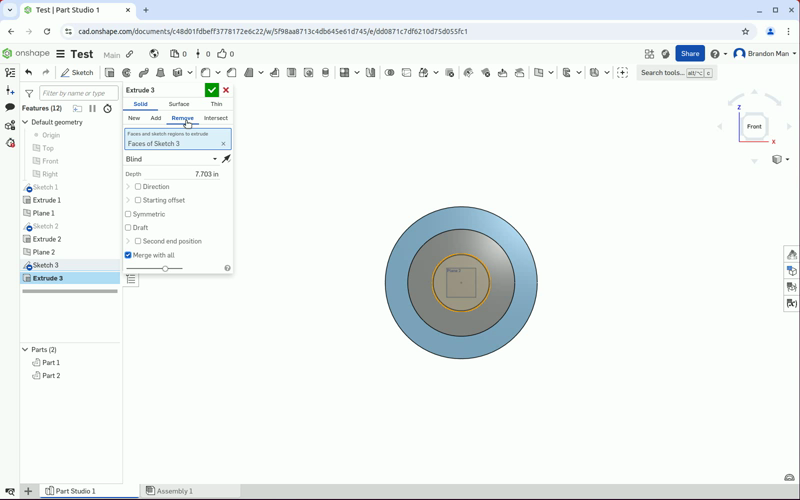
key(enter)
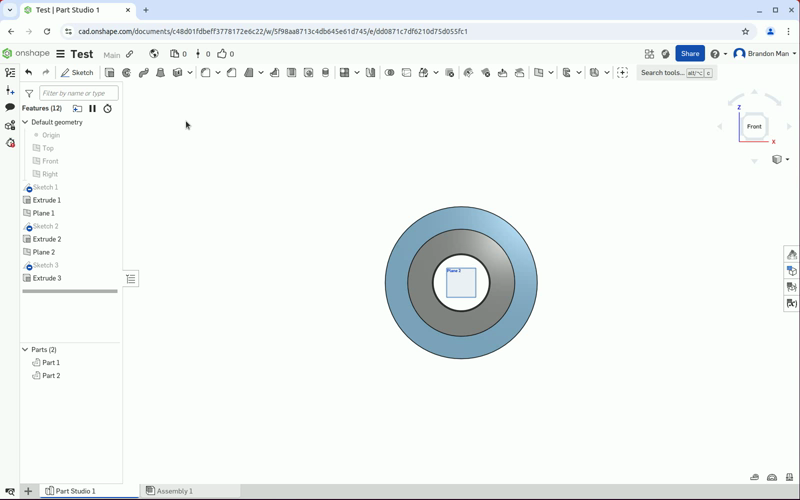
key(shift+h)
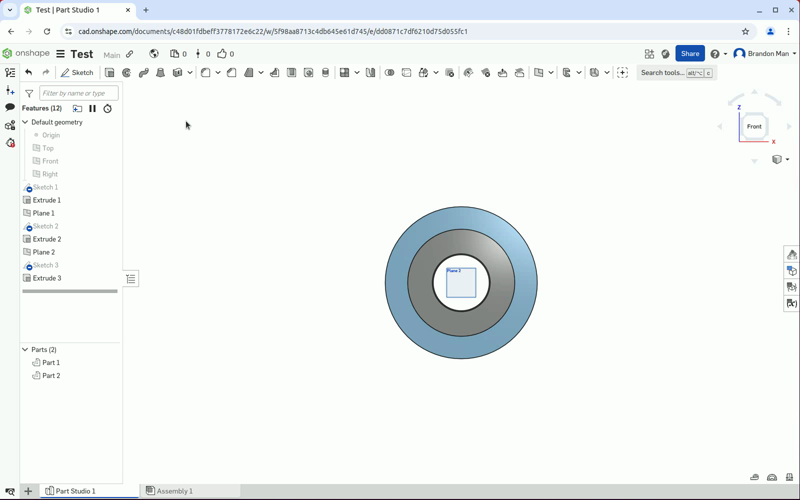
key(shift+h)
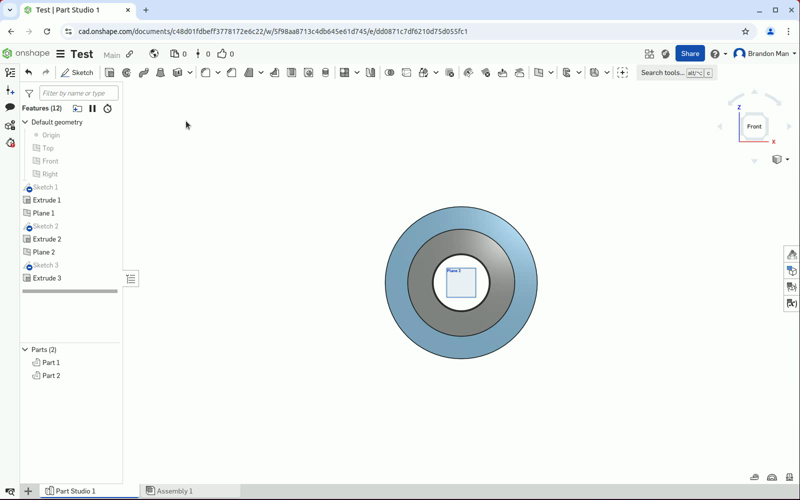
mouse_move(73, 189)
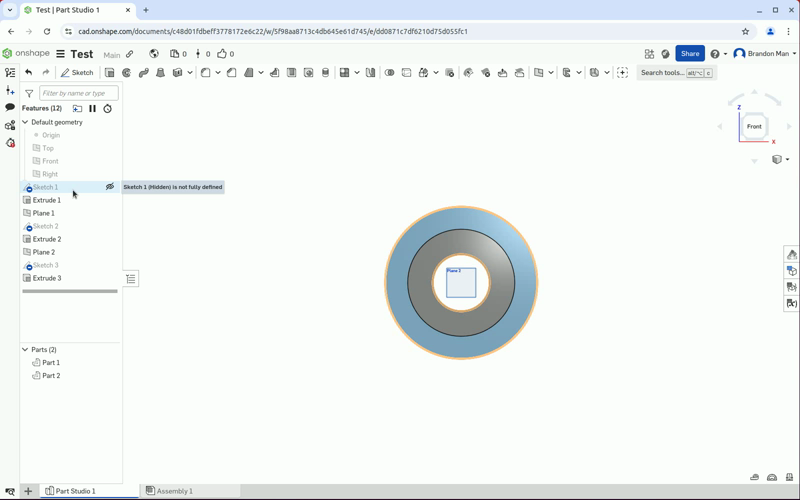
click(73, 189)
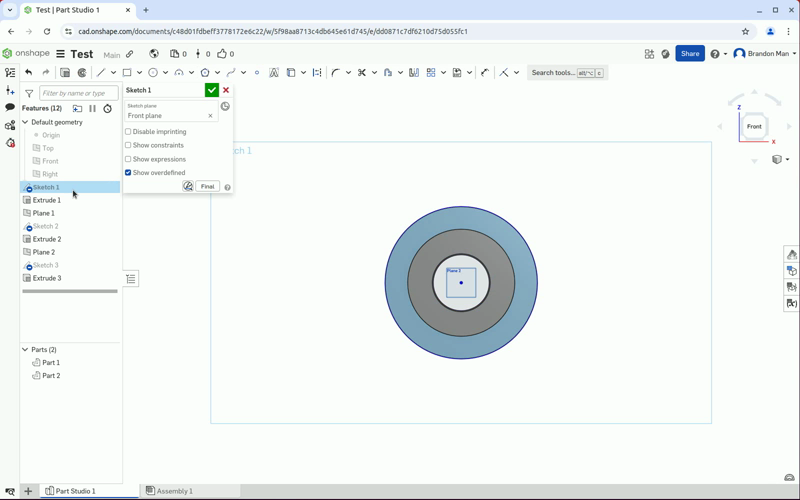
mouse_move(229, 92)
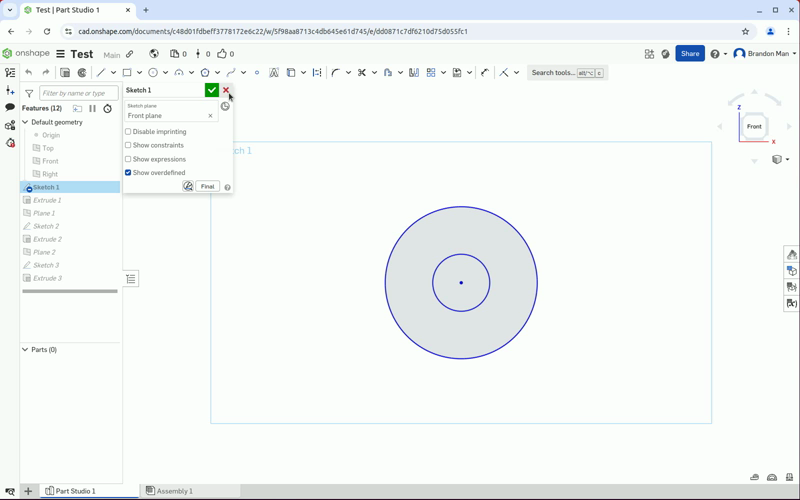
click(229, 92)
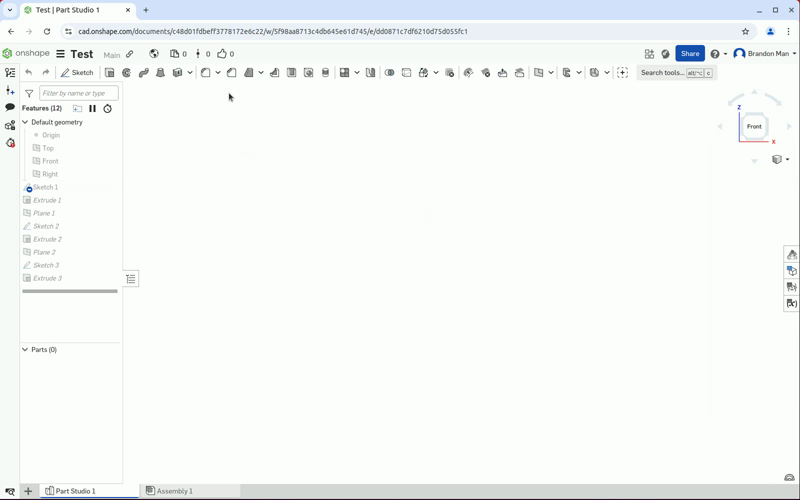
key(shift+s)
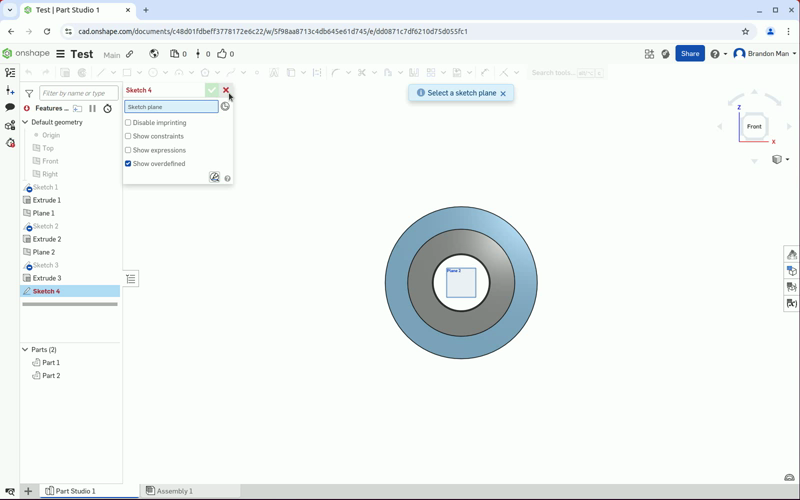
mouse_move(73, 254)
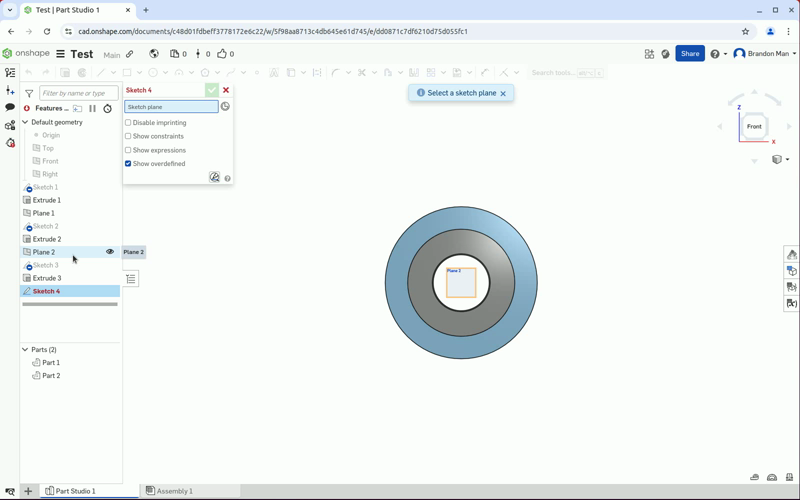
click(73, 254)
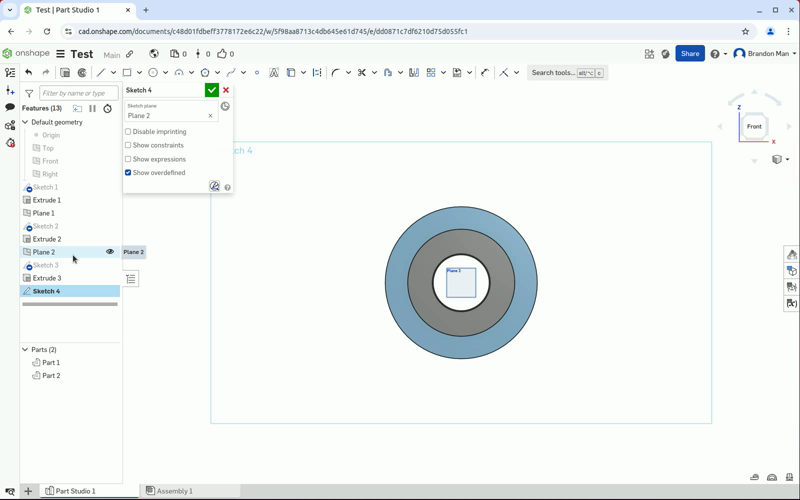
mouse_move(73, 352)
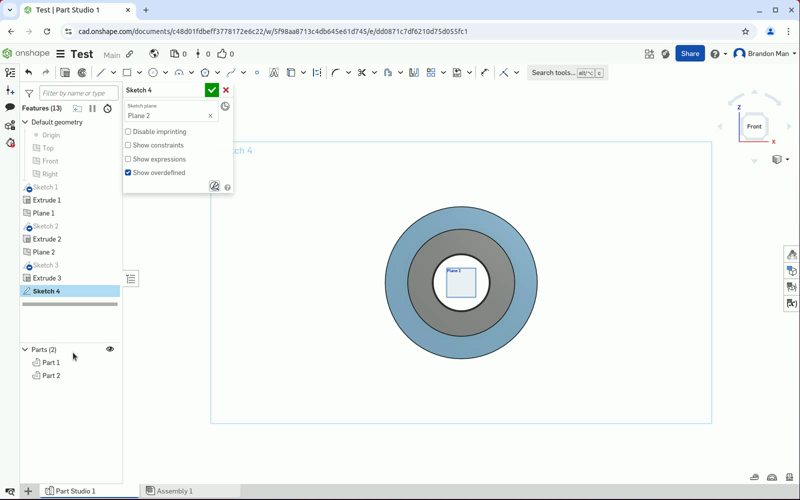
key(y)
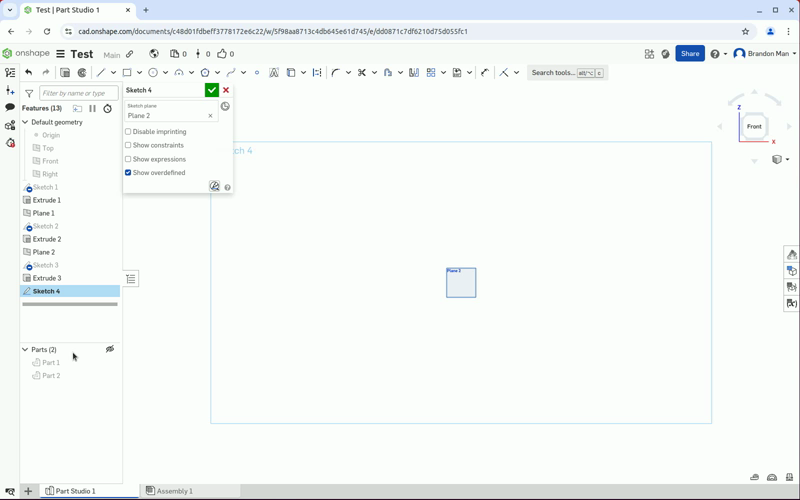
key(c)
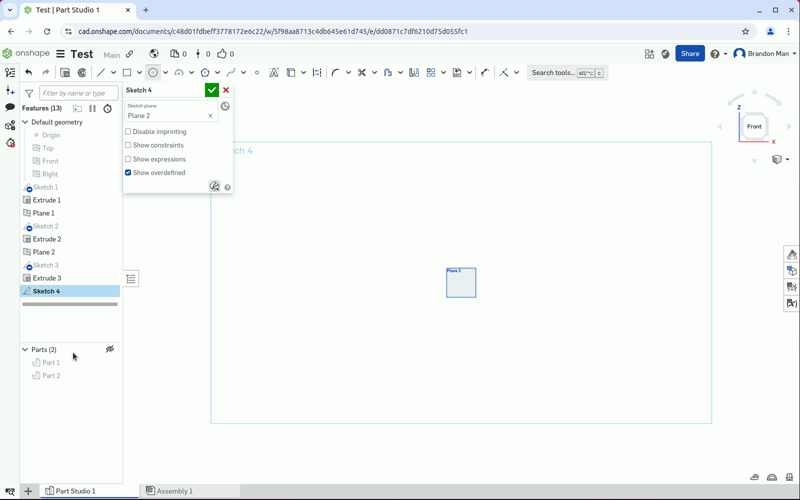
key_down(shift)
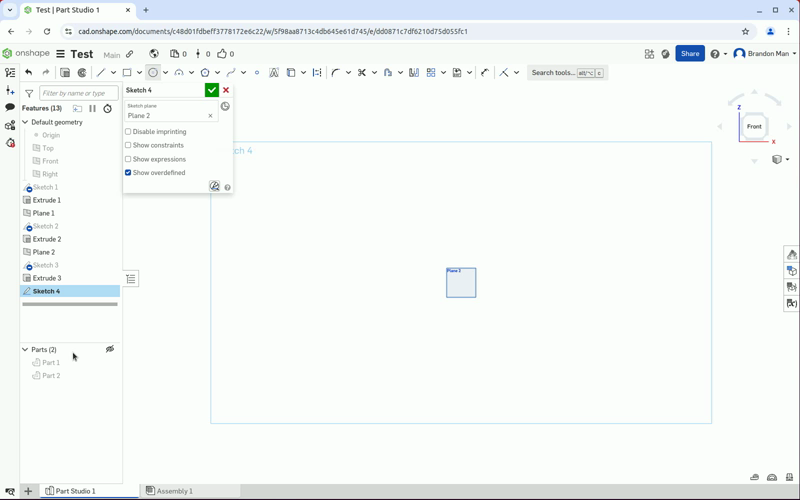
mouse_move(461, 282)
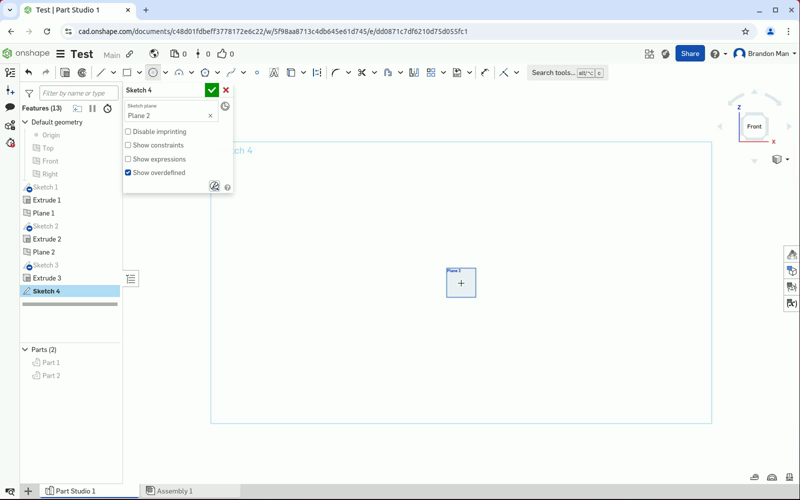
click(461, 282)
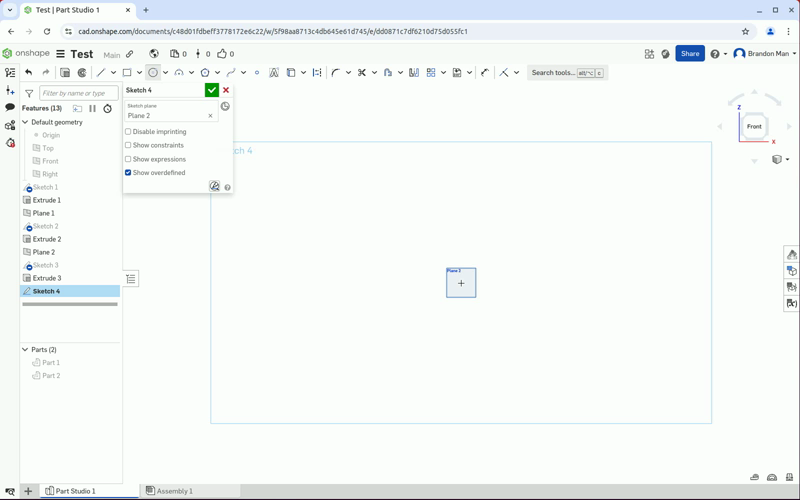
key_up(shift)
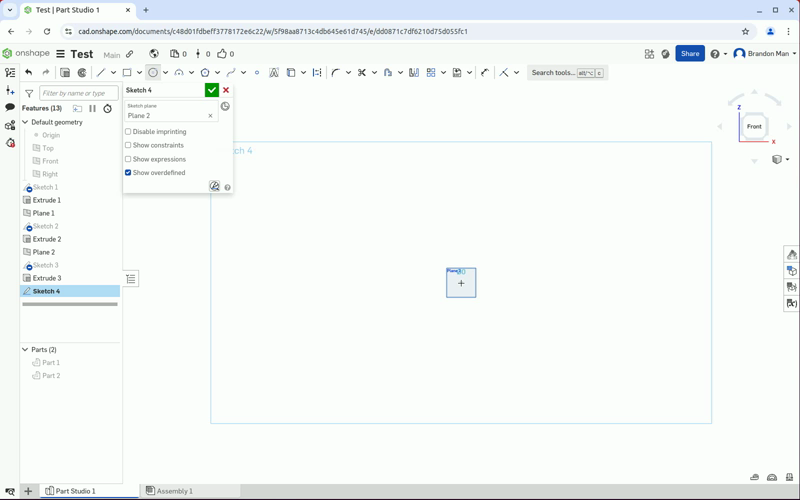
mouse_move(499, 282)
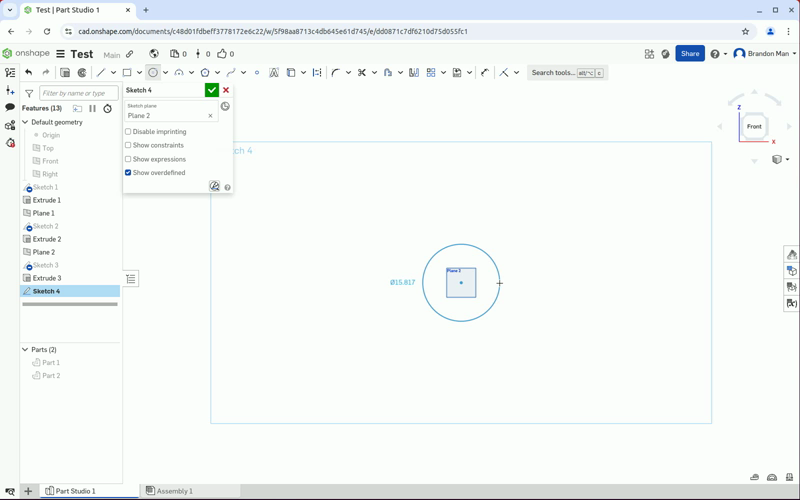
click(499, 282)
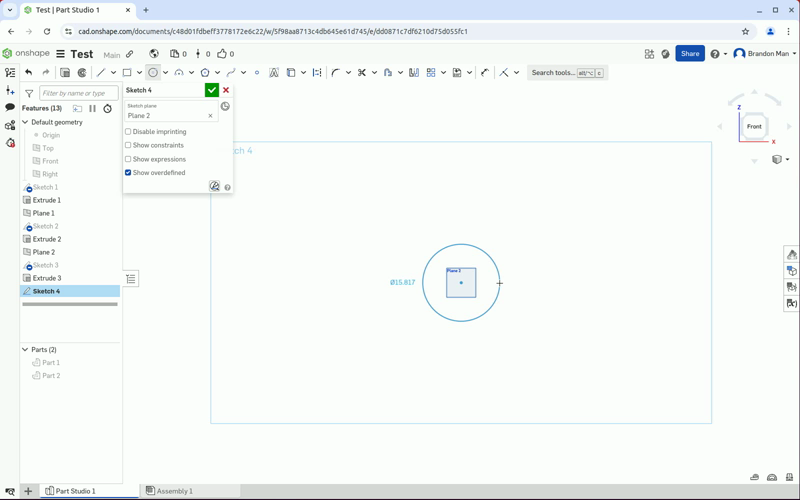
key(esc)
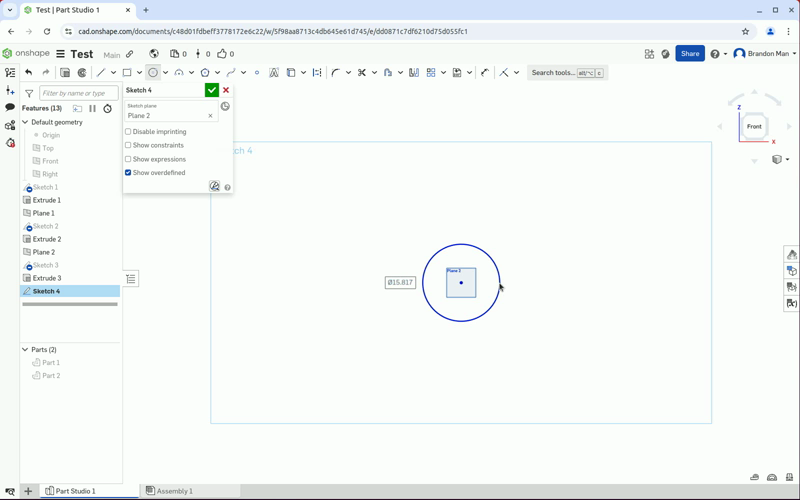
key(c)
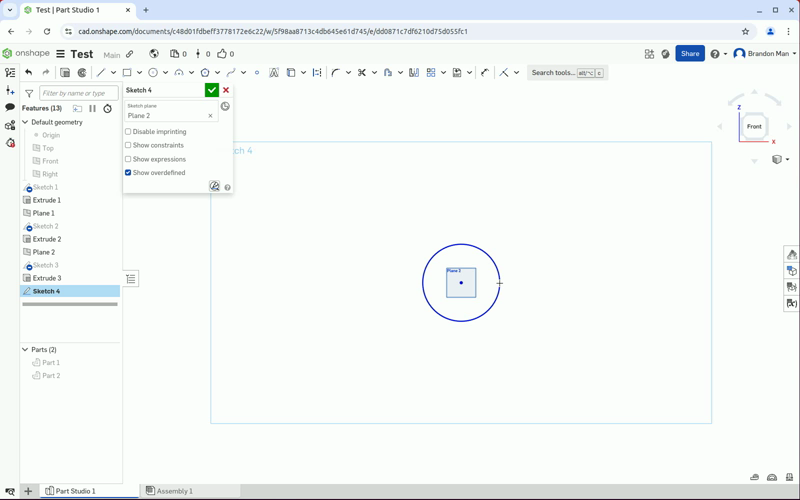
key_down(shift)
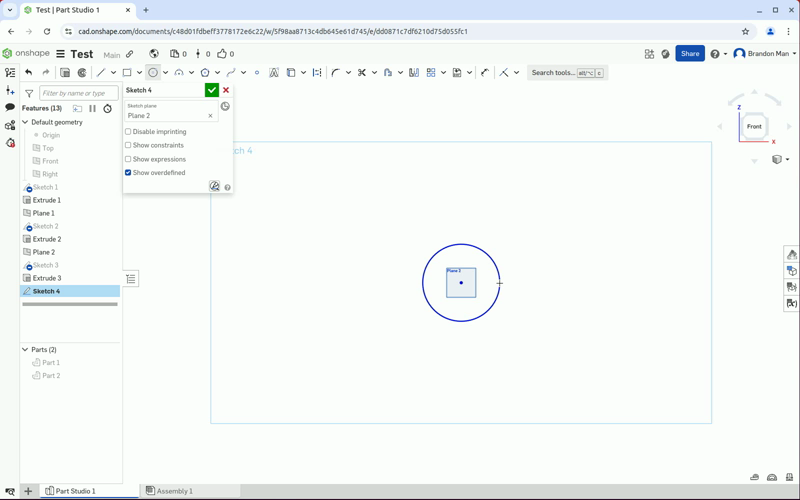
mouse_move(461, 282)
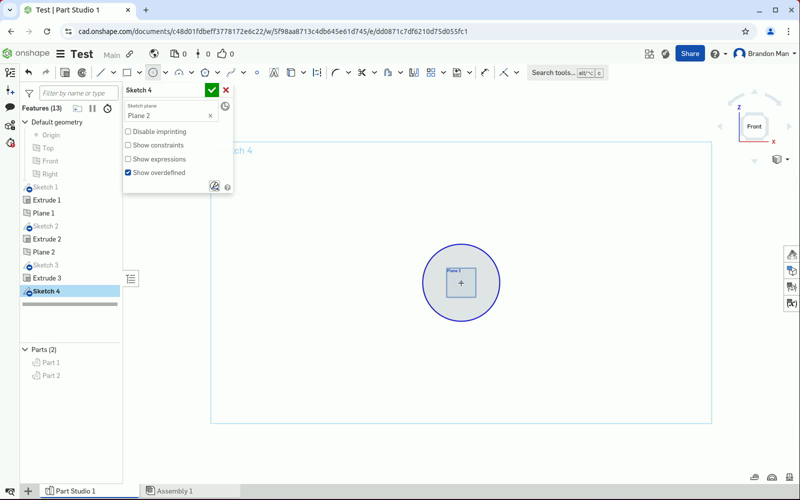
click(461, 282)
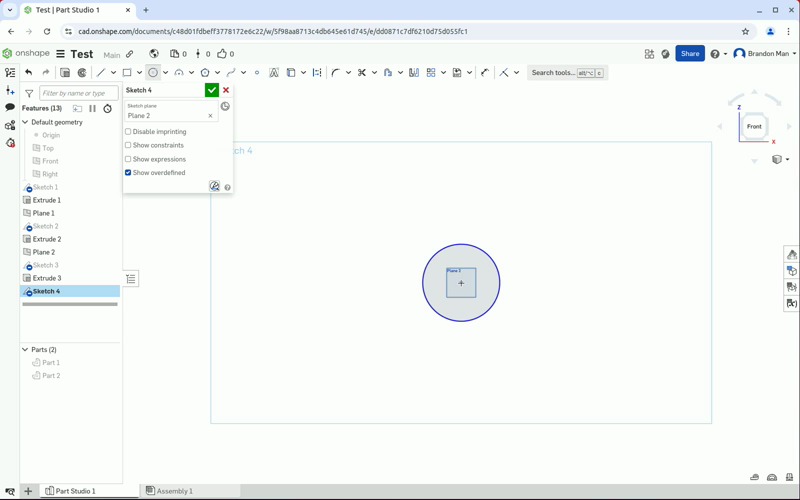
key_up(shift)
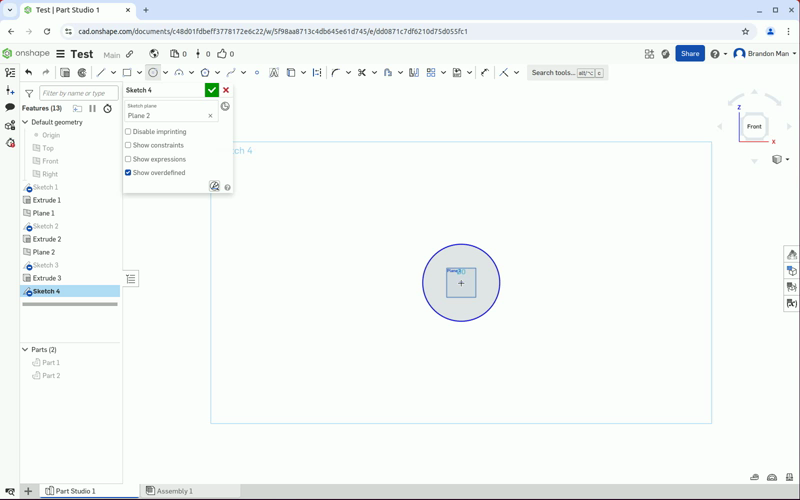
mouse_move(489, 282)
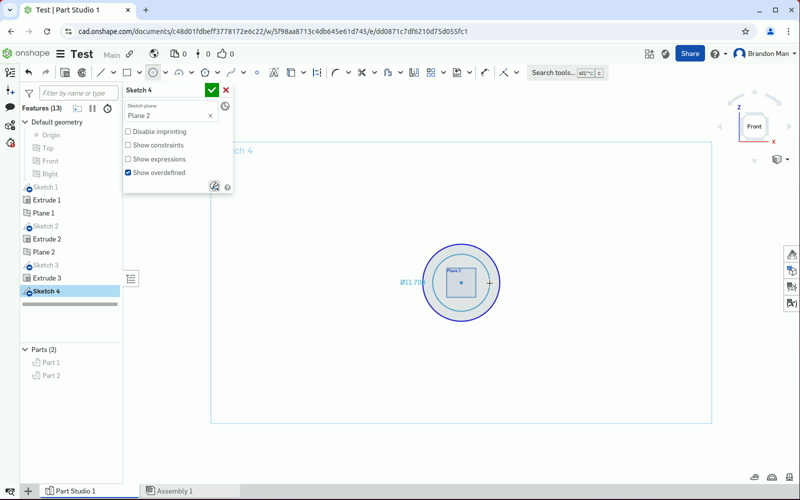
click(489, 282)
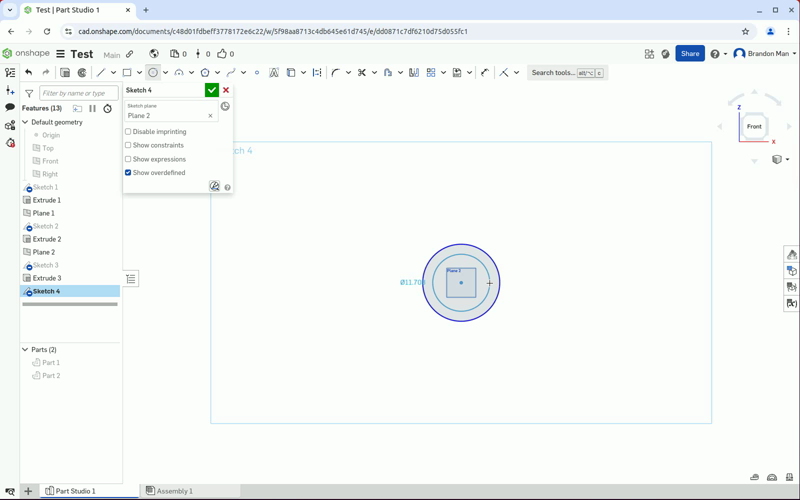
key(esc)
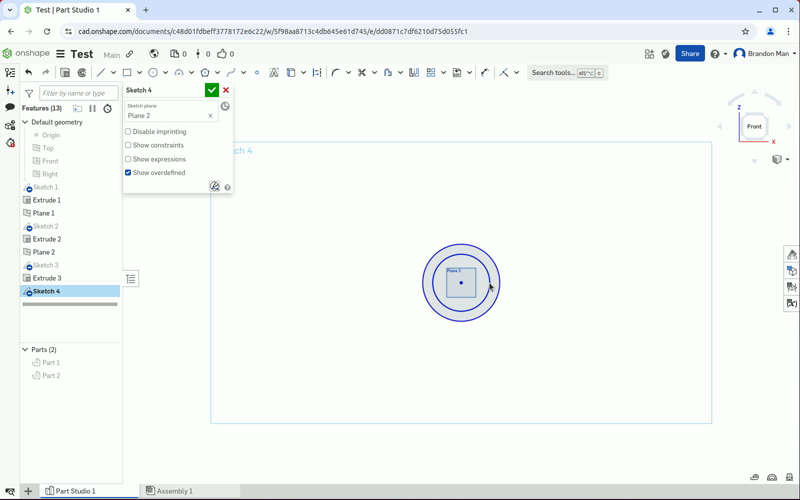
mouse_move(475, 313)
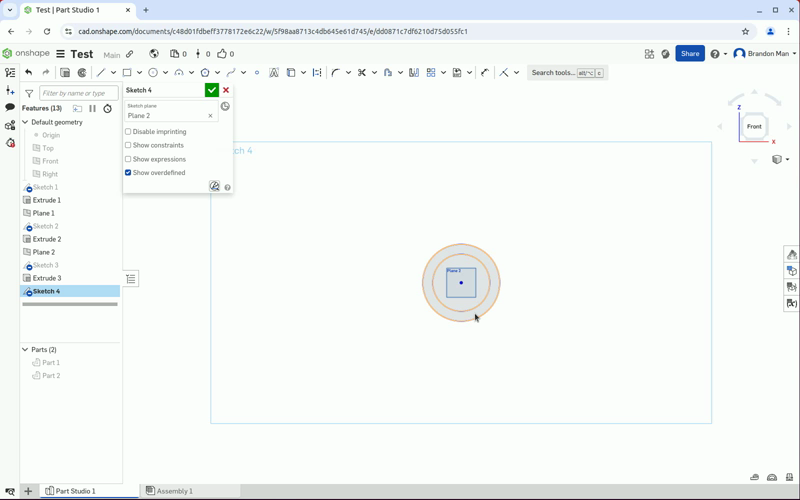
click(475, 313)
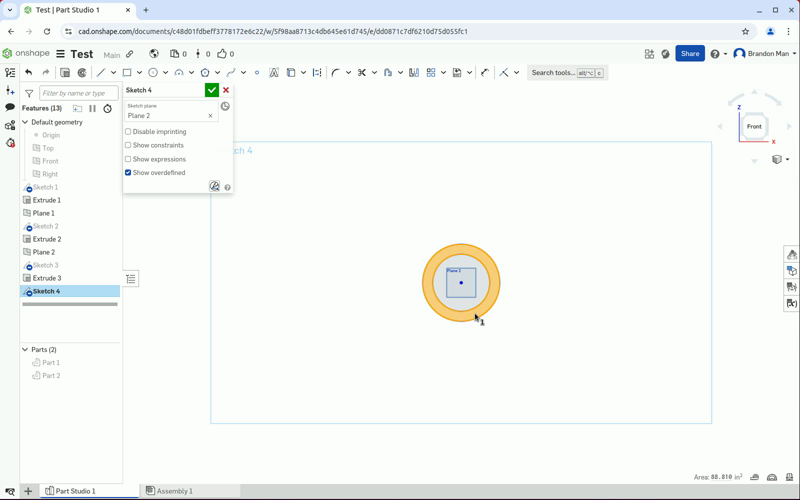
mouse_move(73, 352)
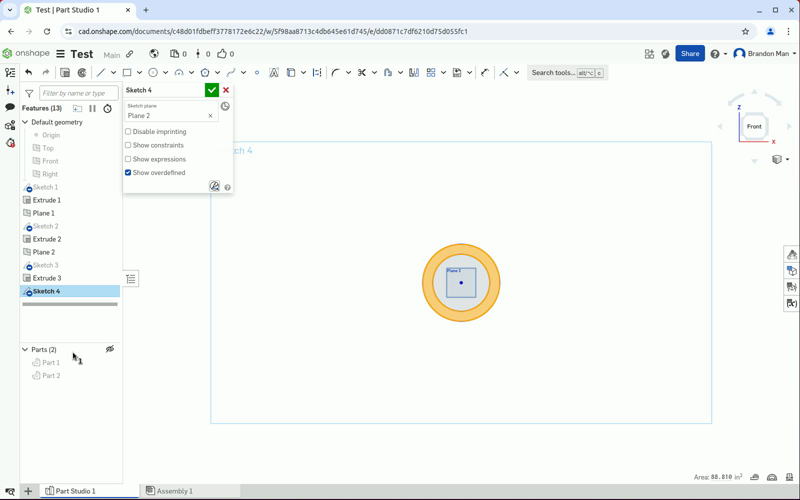
key(shift+y)
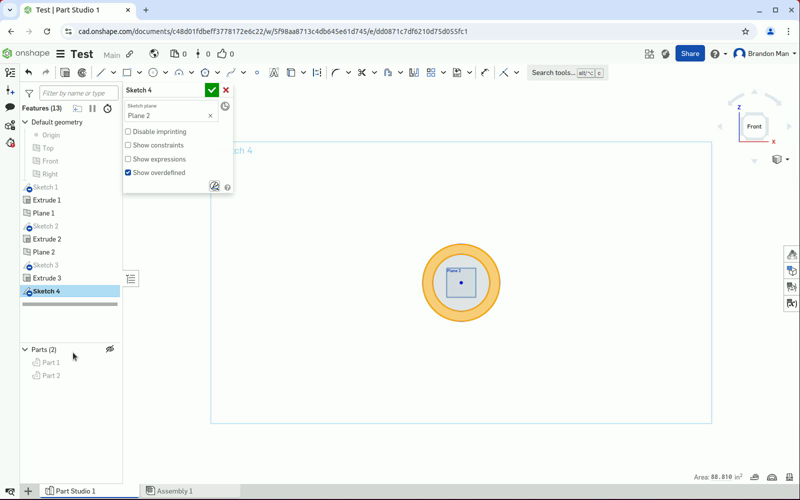
key(shift+e)
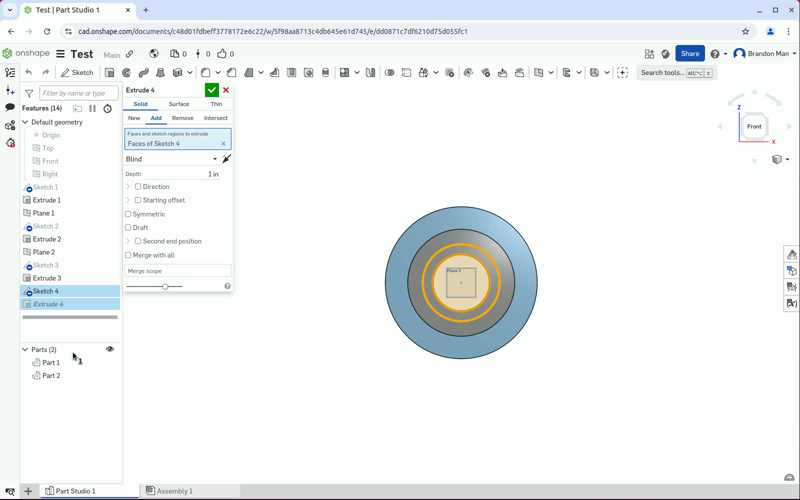
mouse_move(143, 106)
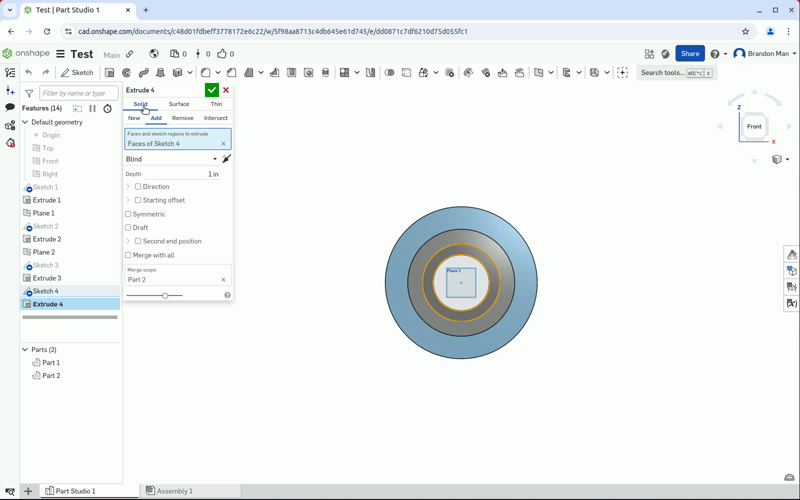
click(143, 106)
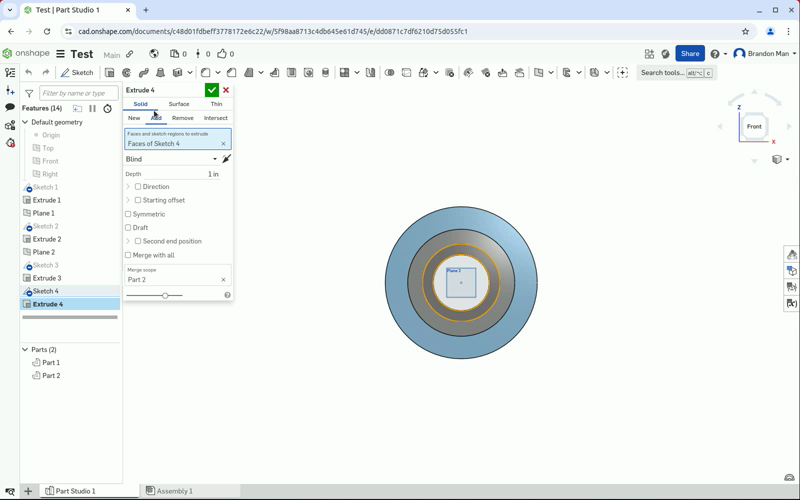
mouse_move(186, 120)
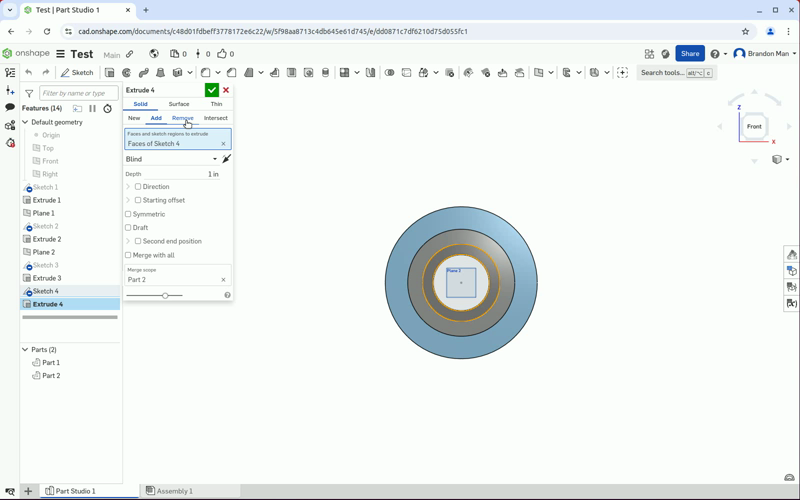
click(186, 120)
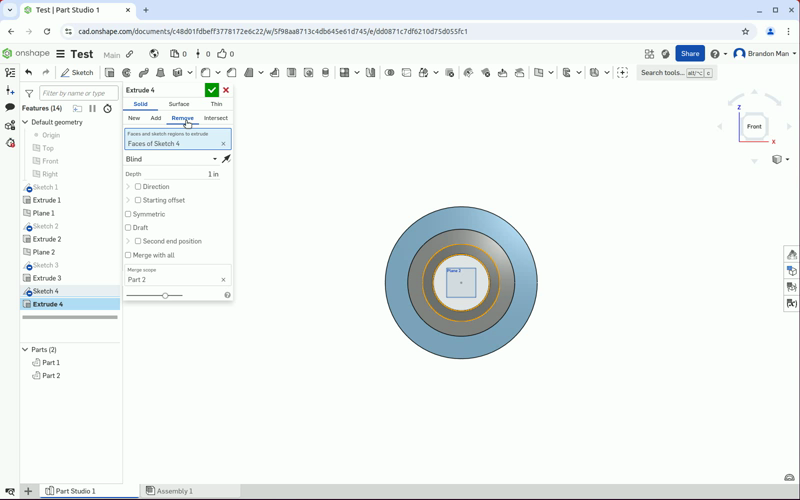
key(tab, 4)
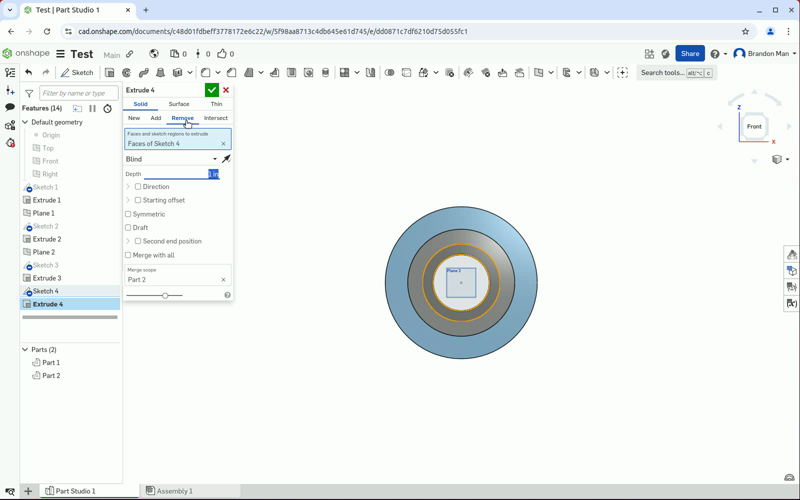
text(7.703)
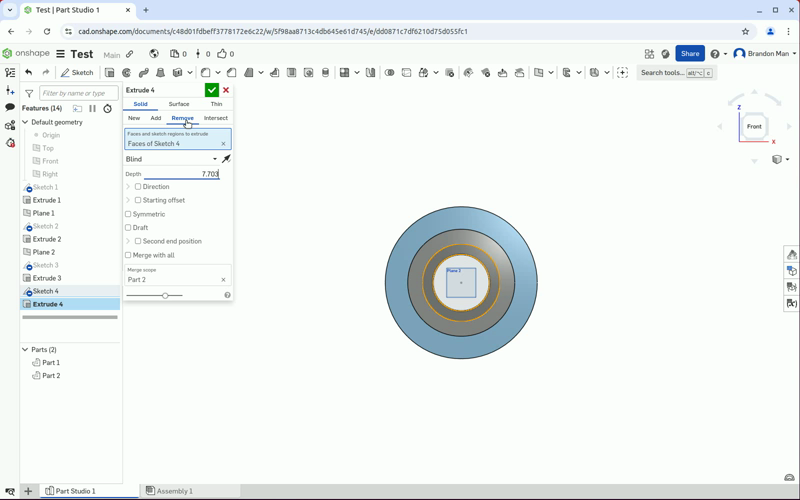
key(tab, 6)
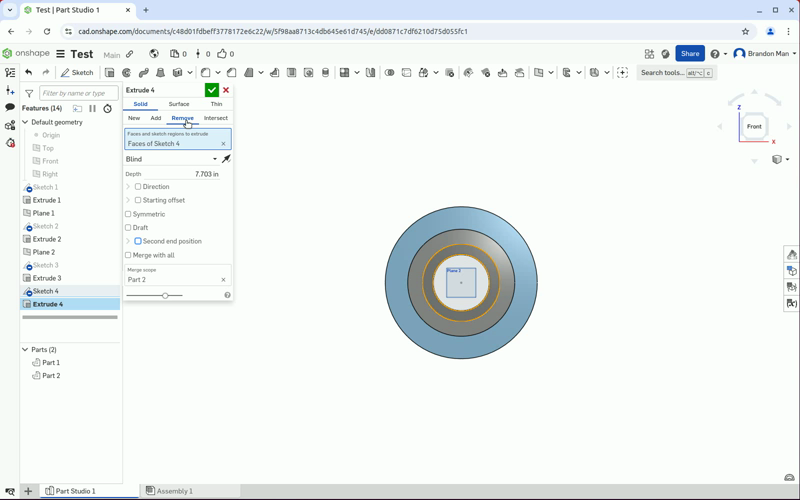
key(space)
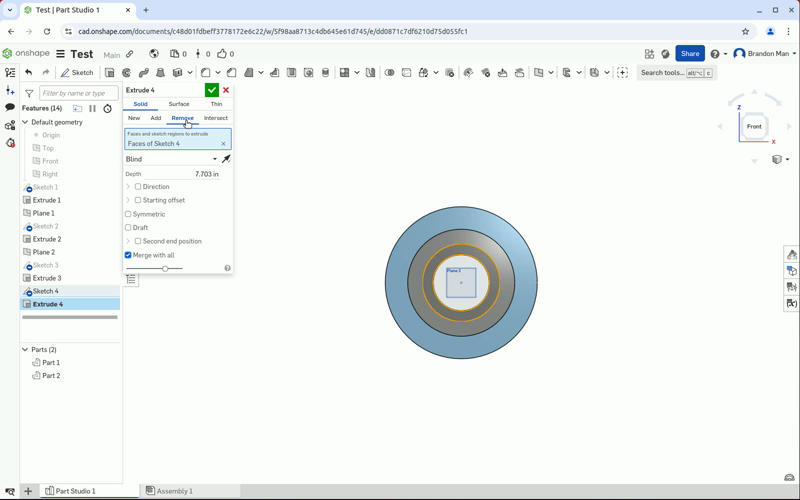
key(enter)
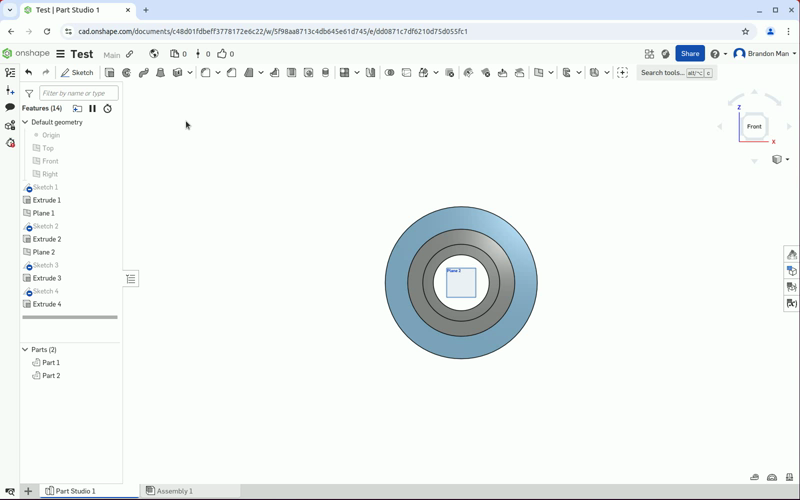
key(shift+h)
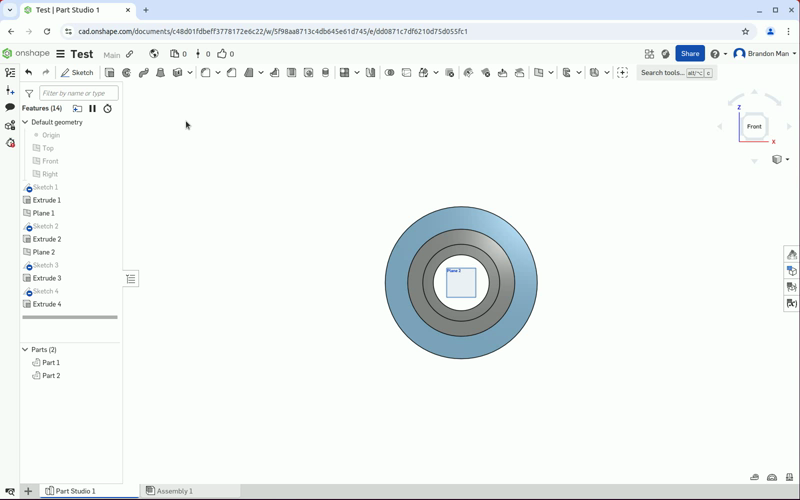
key(shift+h)
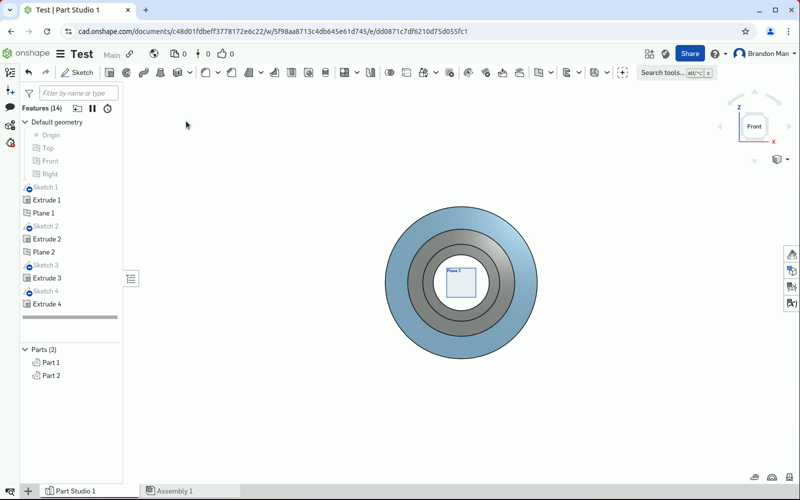
key(shift+7)
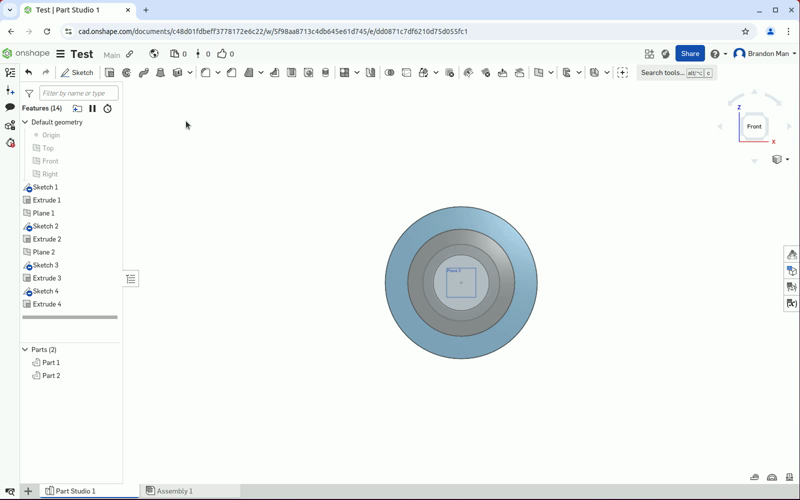
key(left, 2)
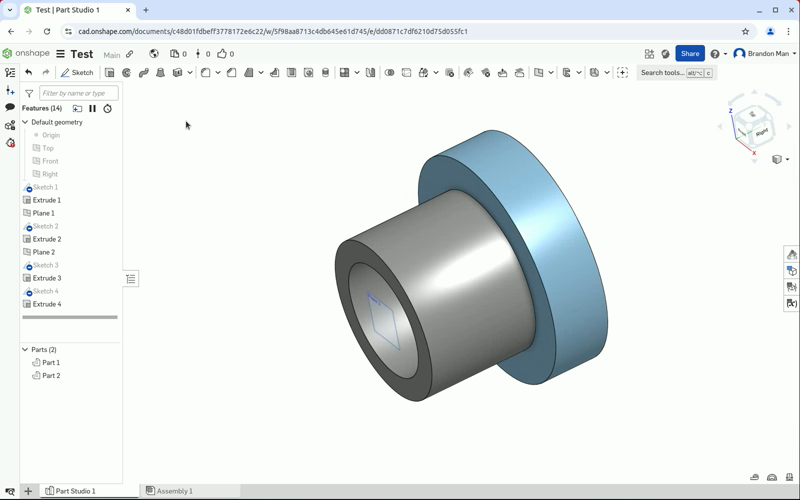
key(down, 2)
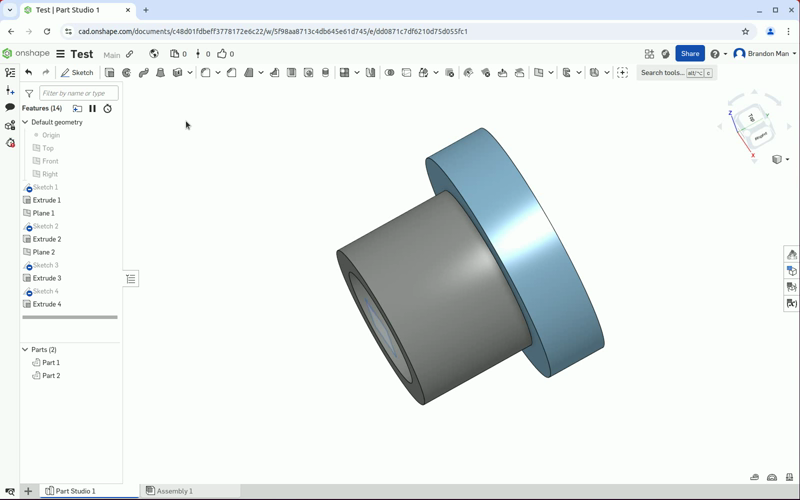
key(up, 2)
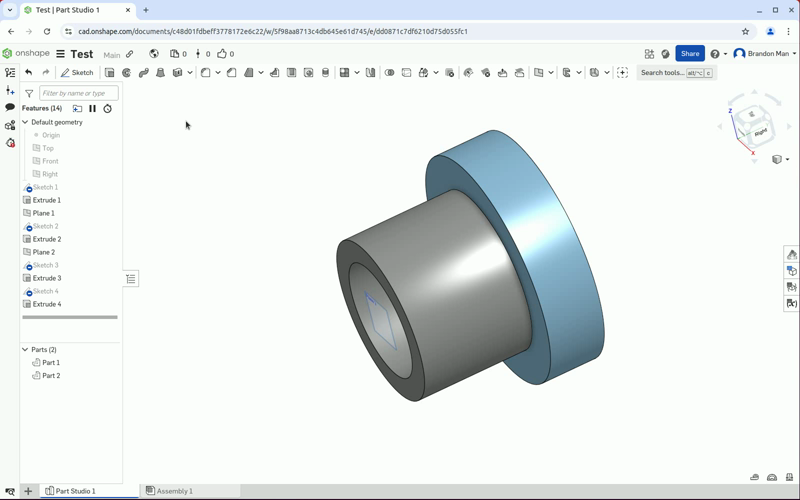
key(right, 2)
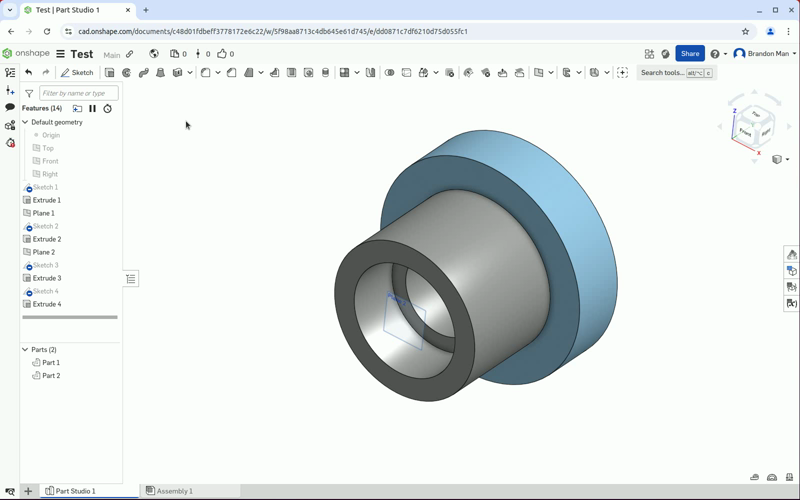
mouse_move(73, 189)
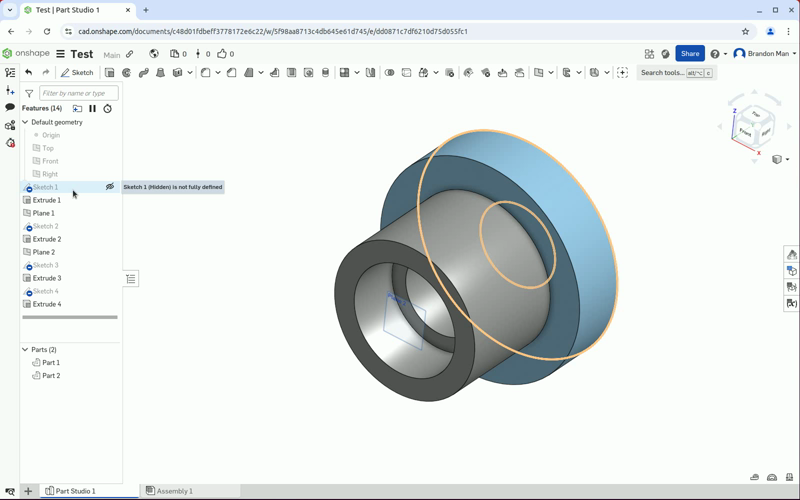
click(73, 189)